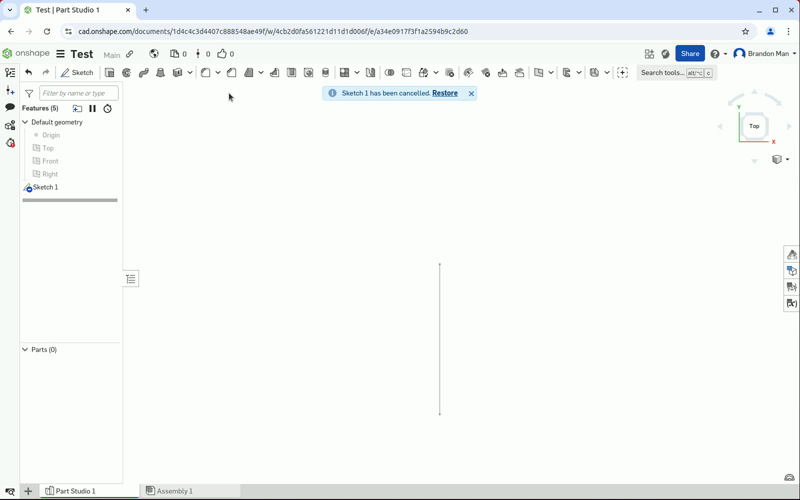
key(shift+h)
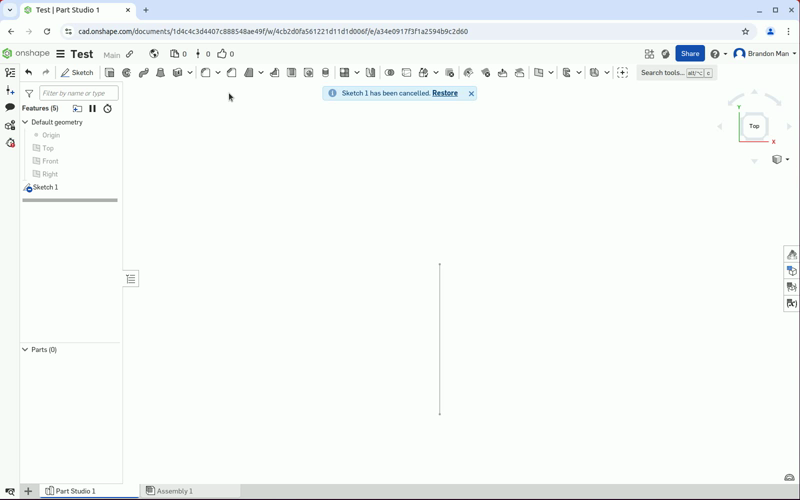
key(shift+s)
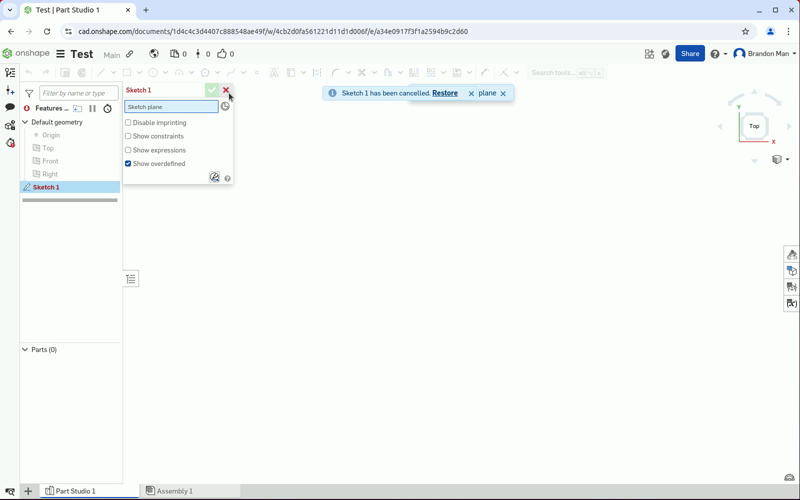
mouse_move(73, 150)
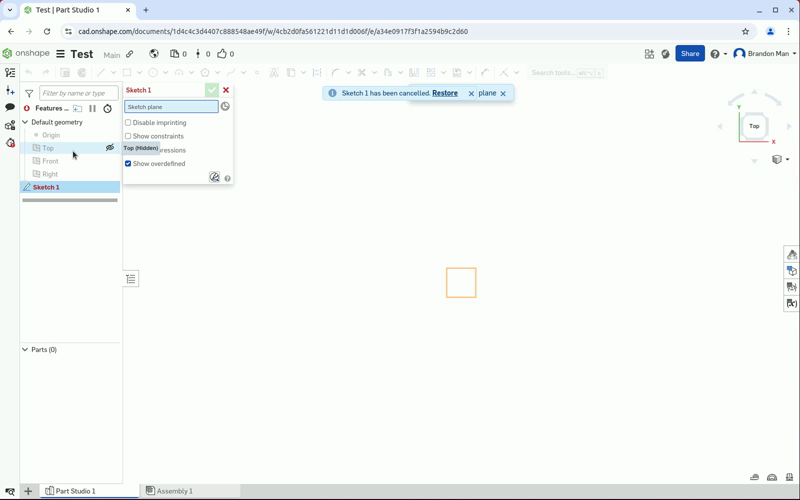
click(73, 150)
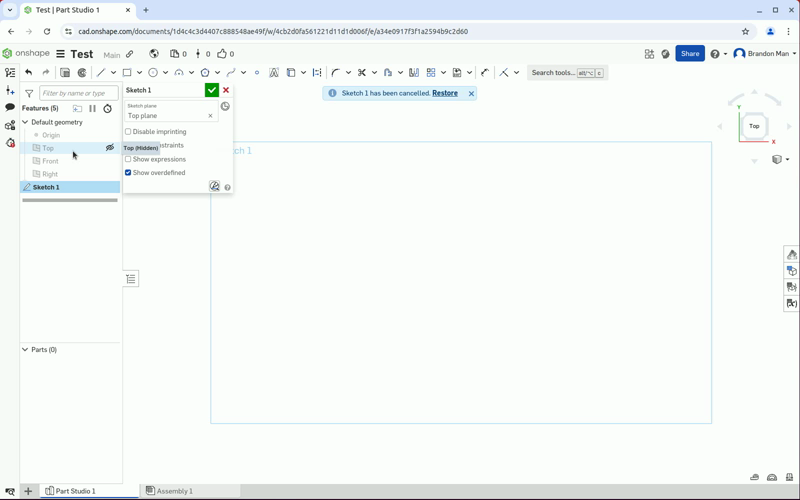
mouse_move(73, 352)
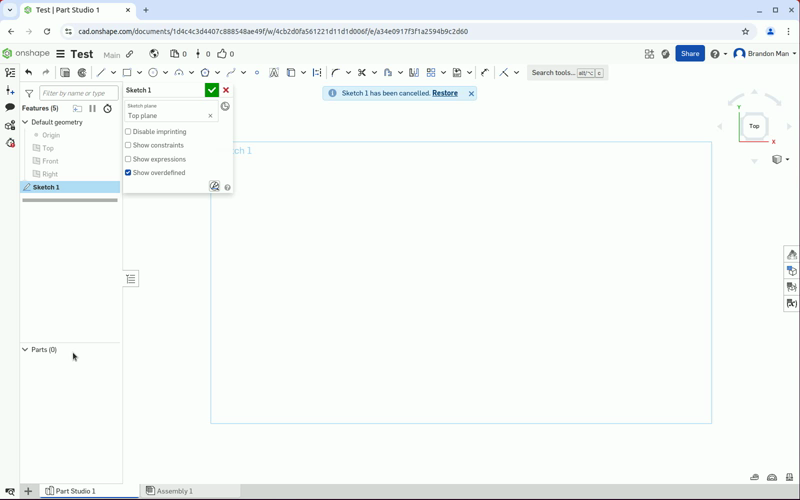
key(y)
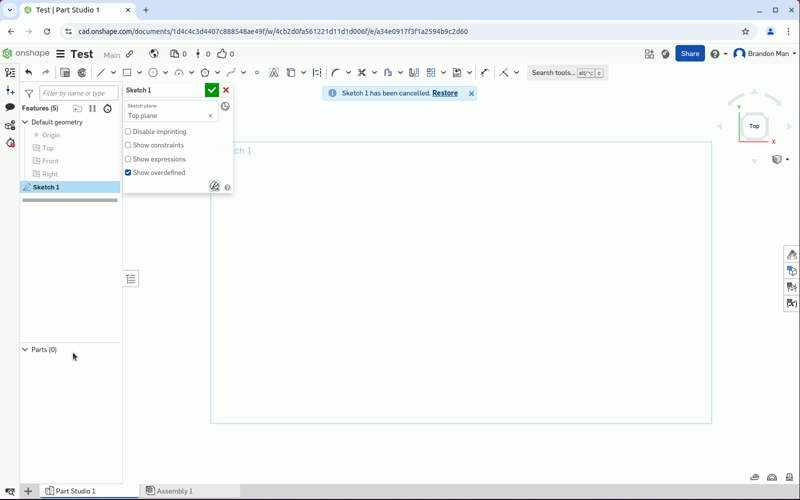
key(l)
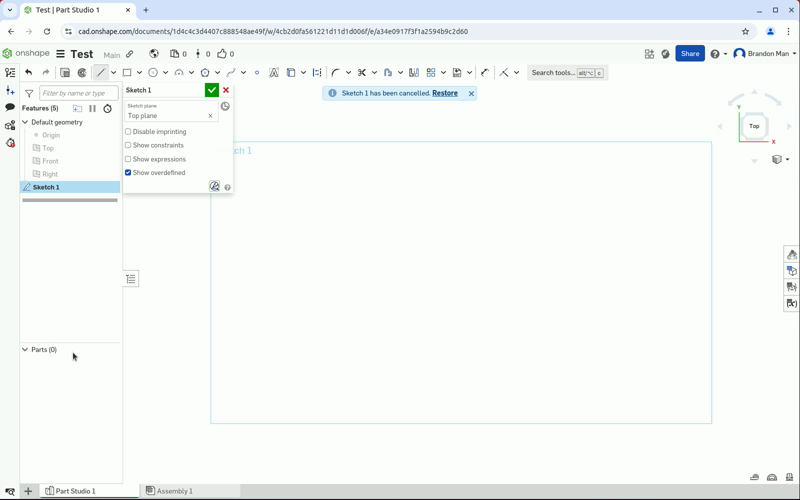
key_down(shift)
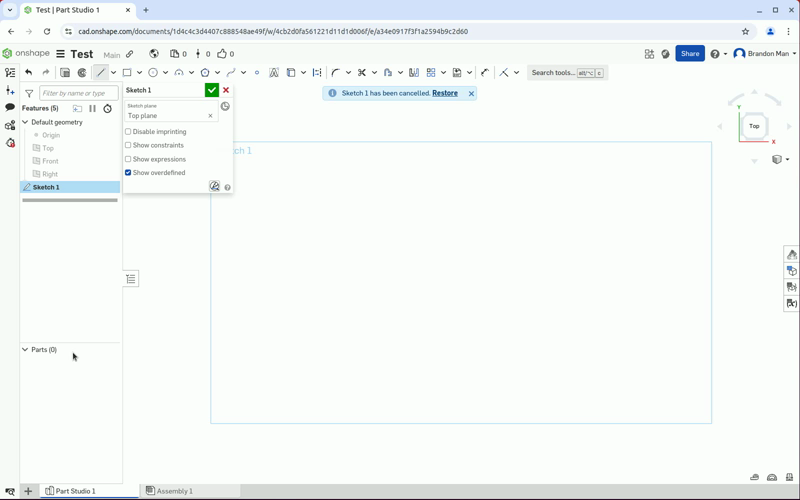
mouse_move(348, 285)
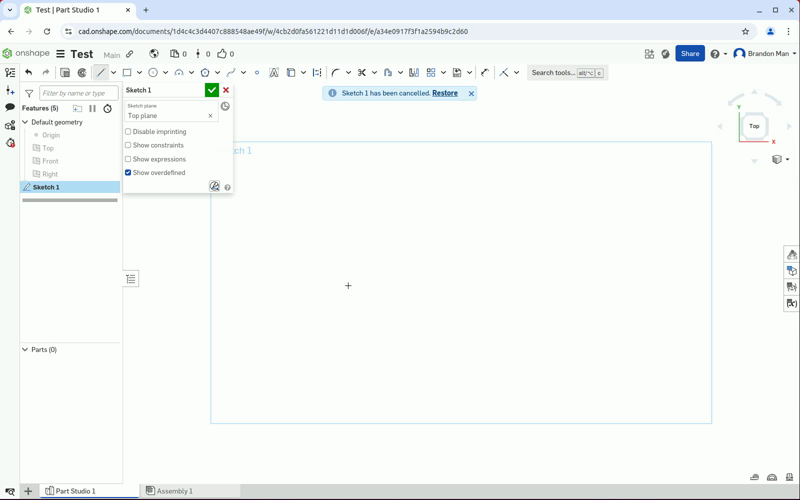
click(348, 285)
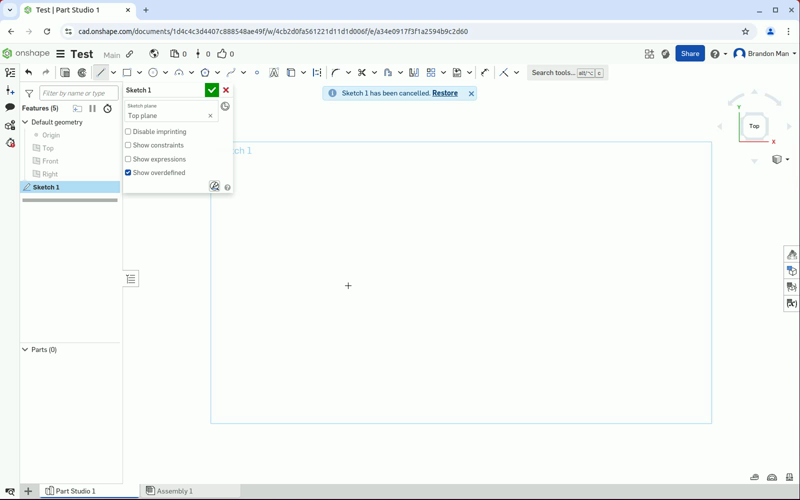
key_up(shift)
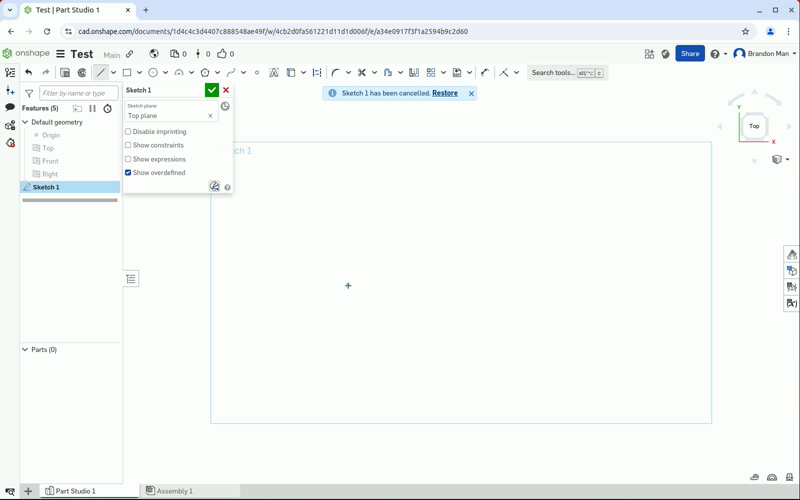
key_down(shift)
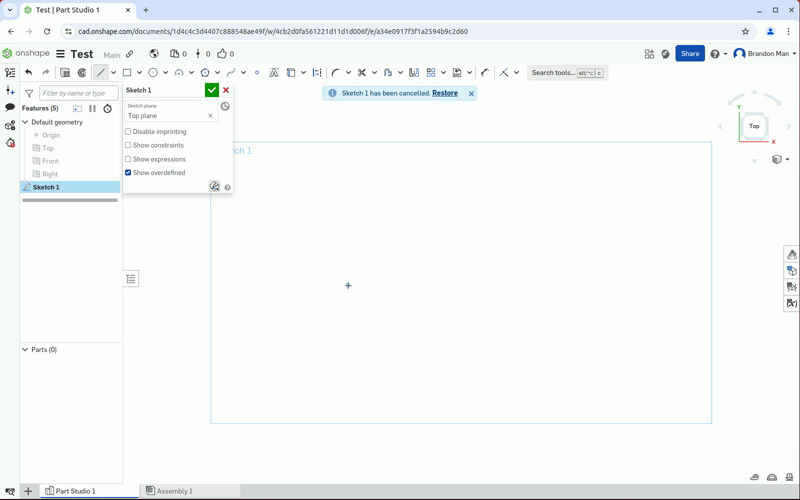
mouse_move(421, 285)
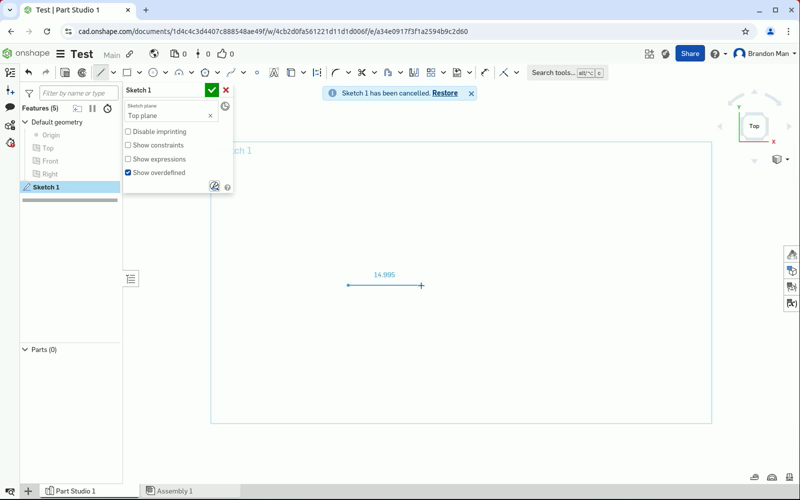
click(421, 285)
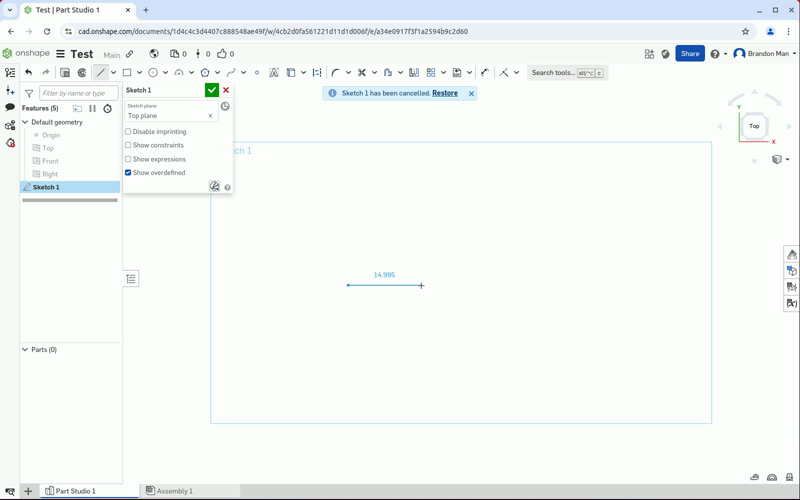
key_up(shift)
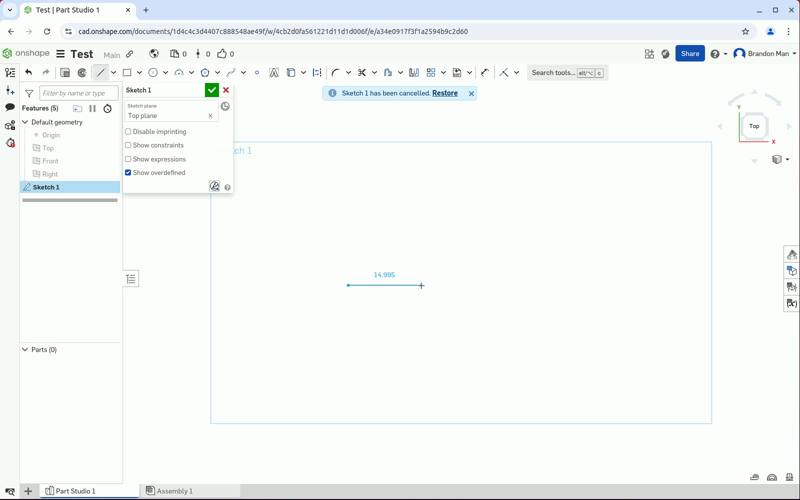
key_down(shift)
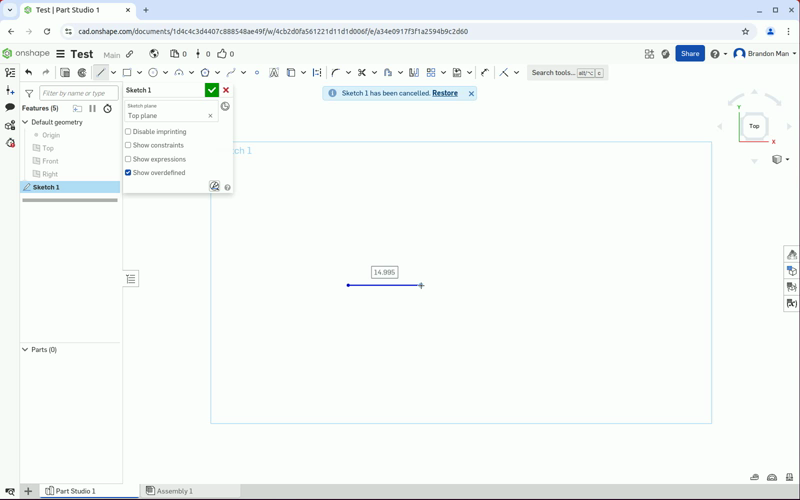
mouse_move(451, 285)
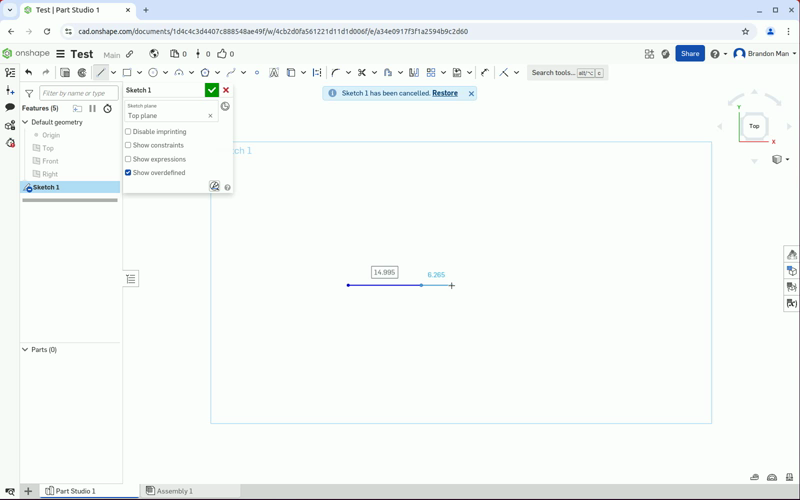
mouse_move(421, 249)
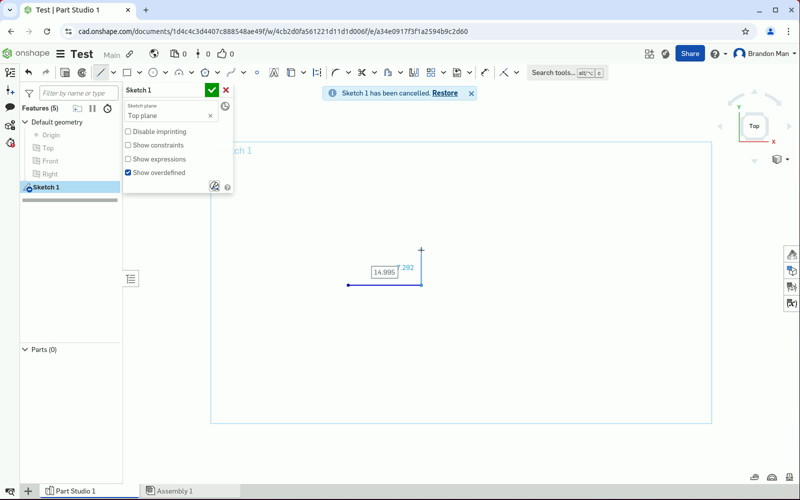
click(421, 249)
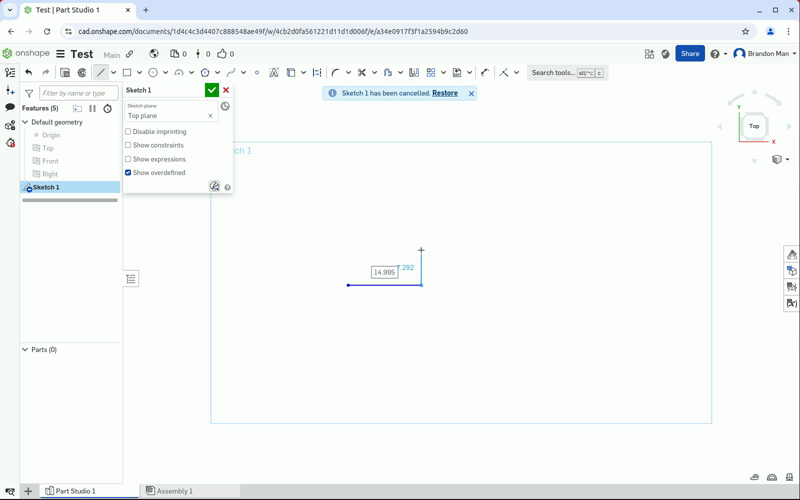
key_up(shift)
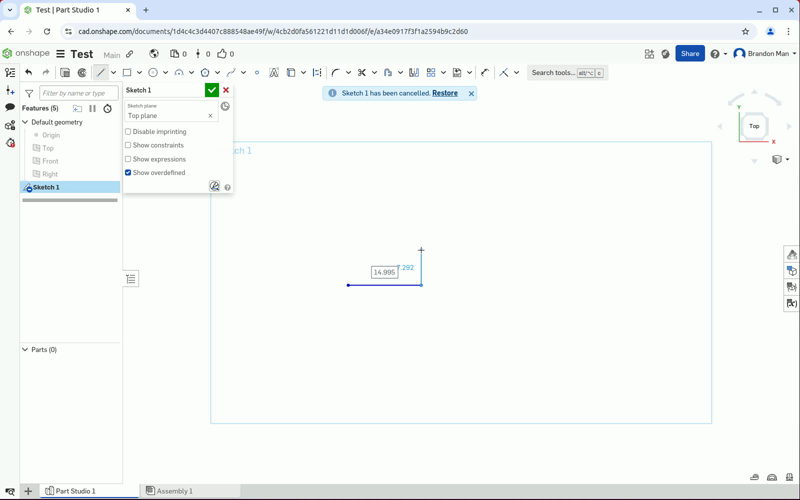
key_down(shift)
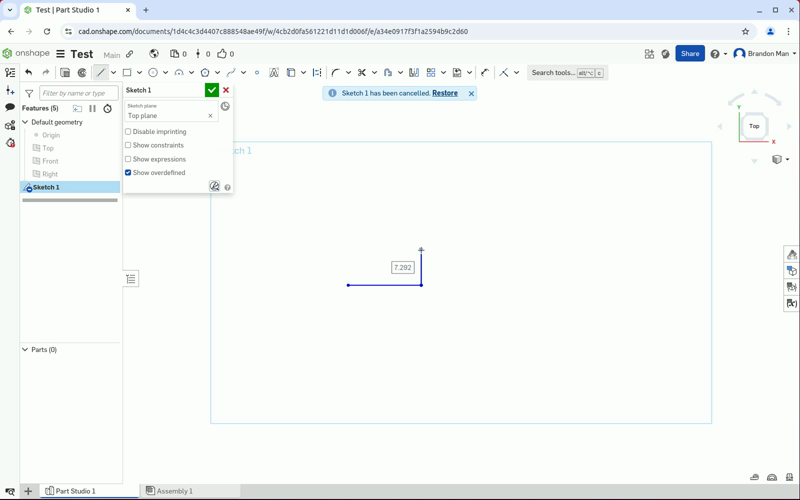
mouse_move(348, 249)
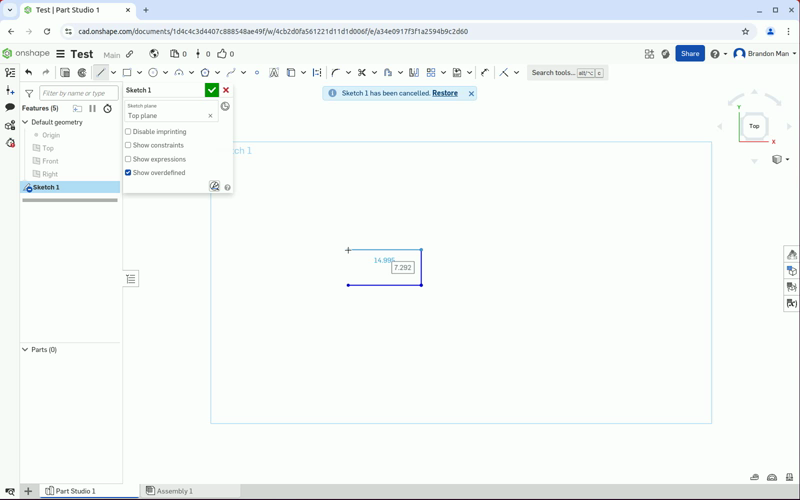
click(348, 249)
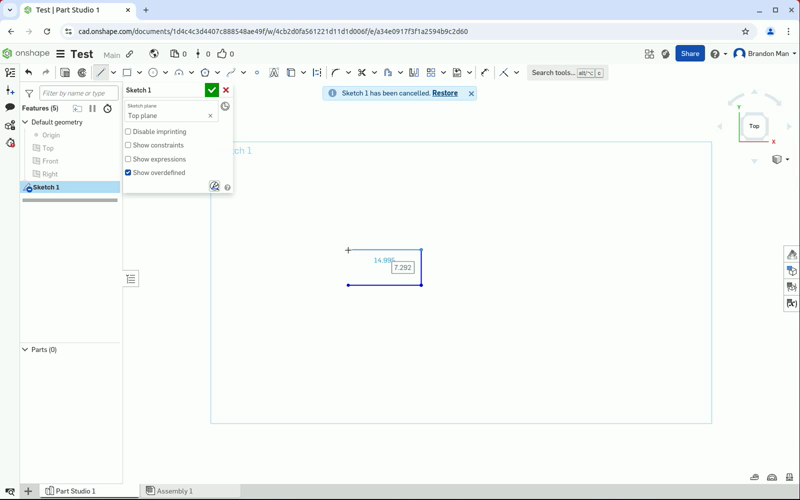
key_up(shift)
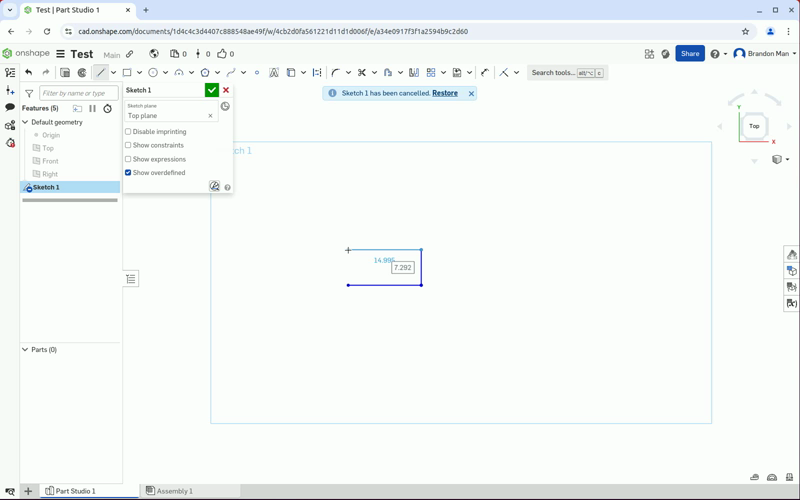
mouse_move(378, 249)
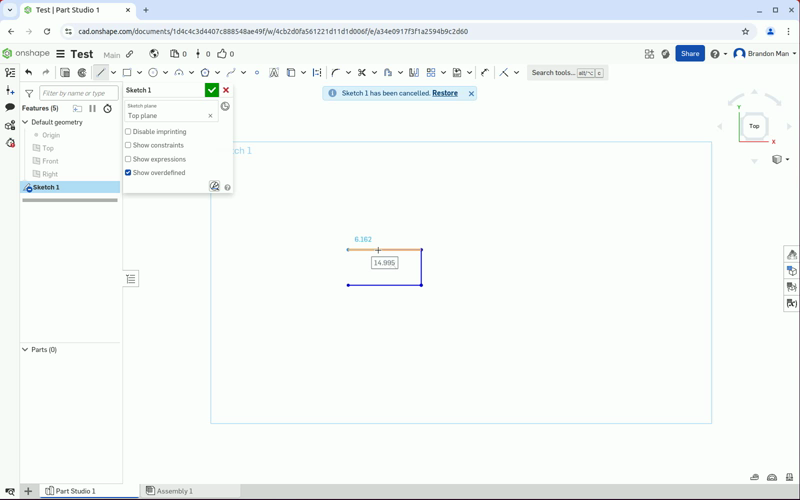
key_down(shift)
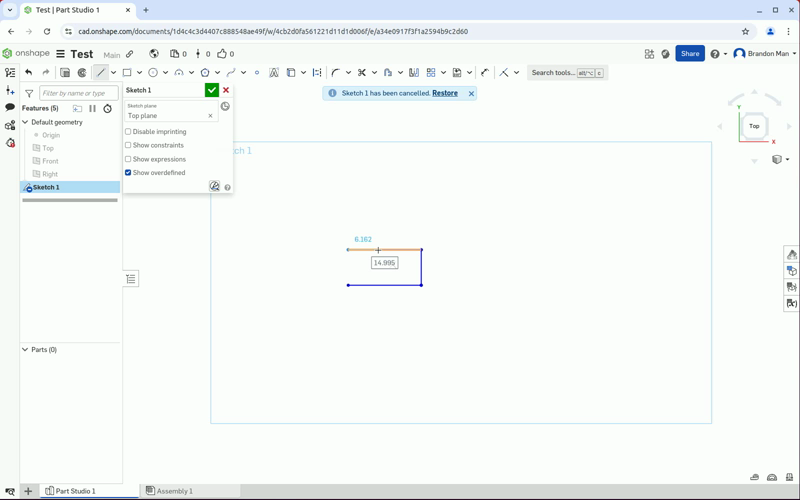
mouse_move(348, 285)
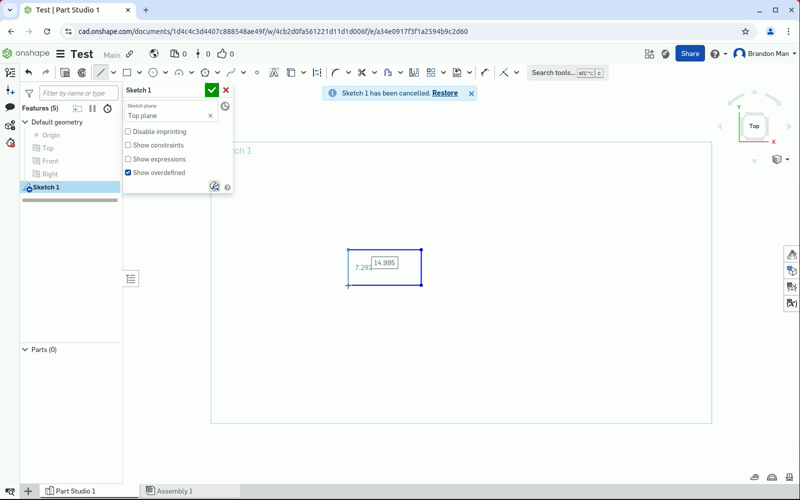
key_up(shift)
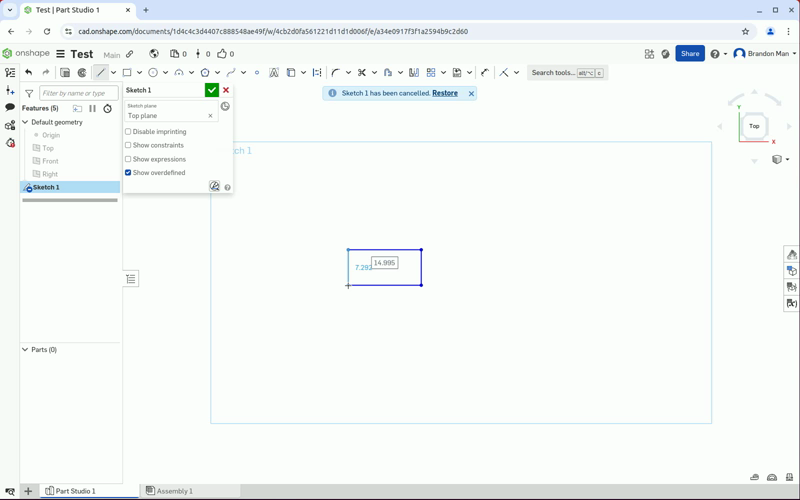
click(348, 285)
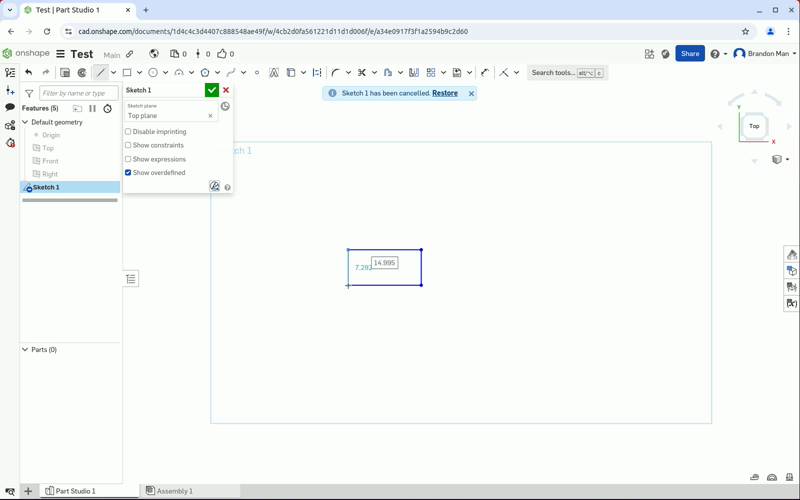
key(esc)
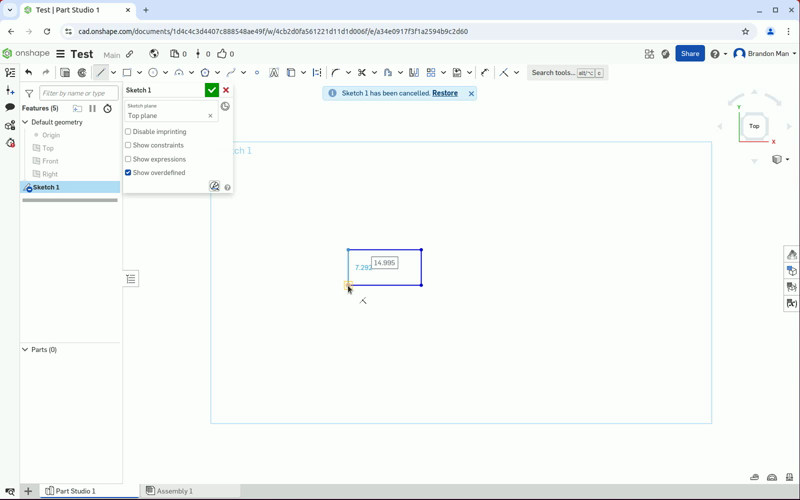
mouse_move(357, 261)
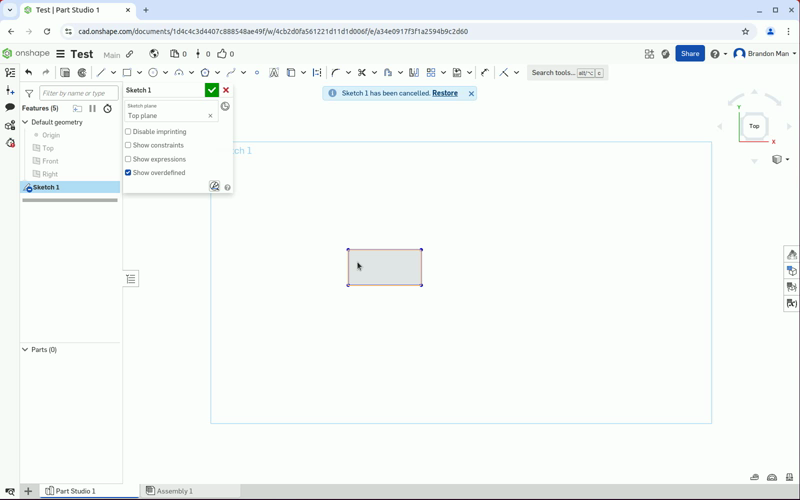
click(357, 261)
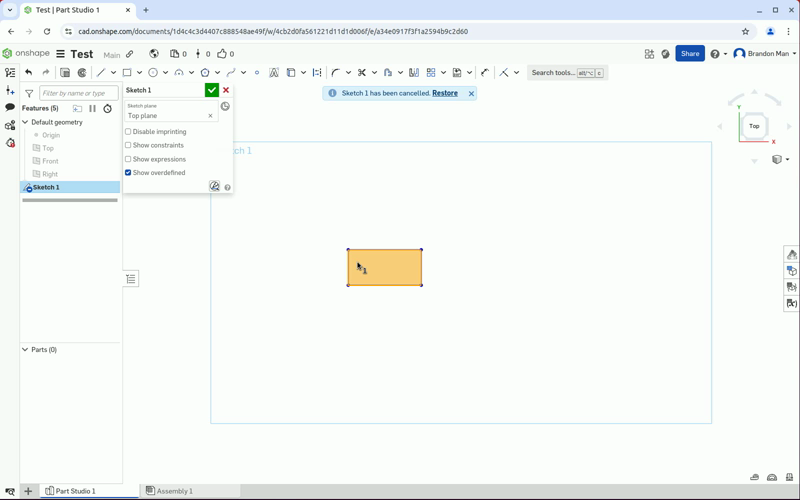
mouse_move(73, 352)
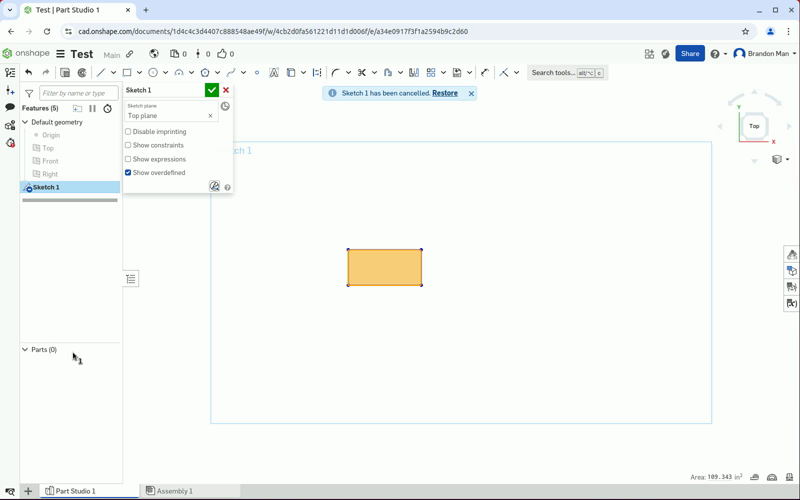
key(shift+y)
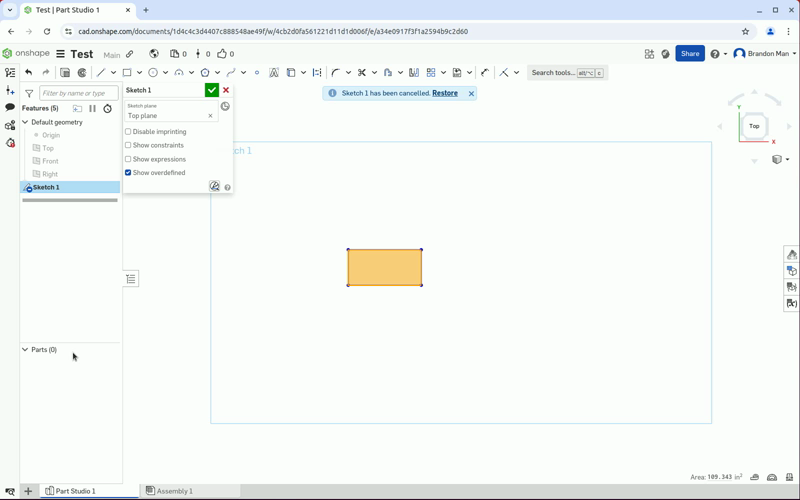
key(shift+e)
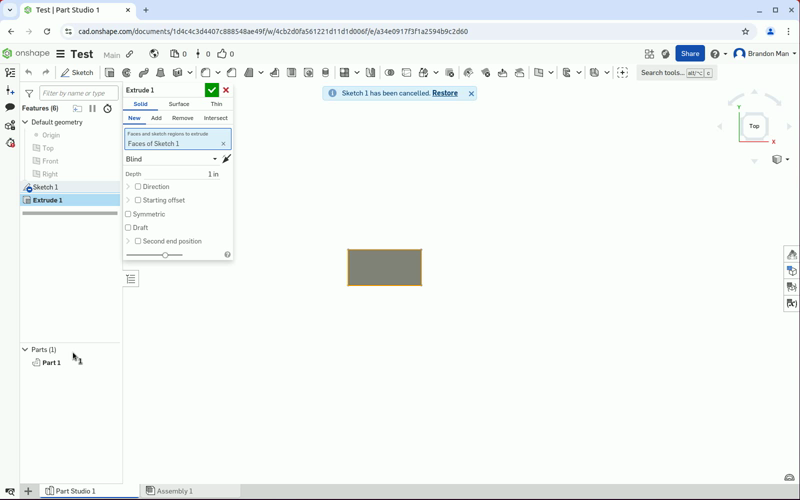
mouse_move(143, 106)
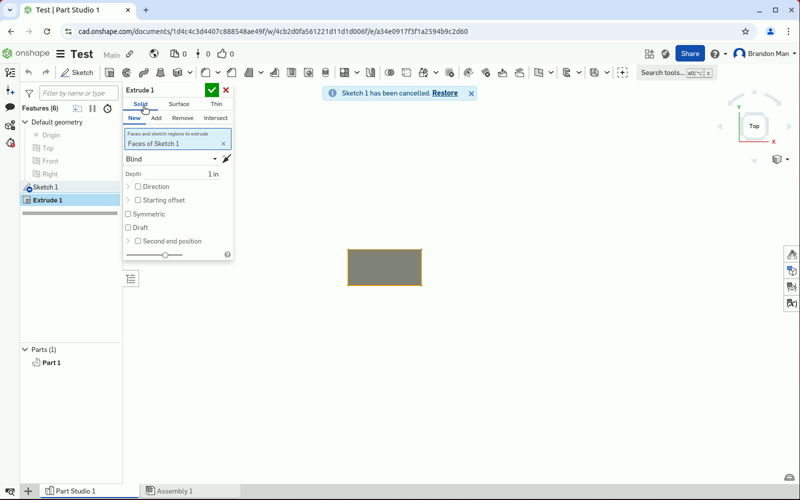
click(143, 106)
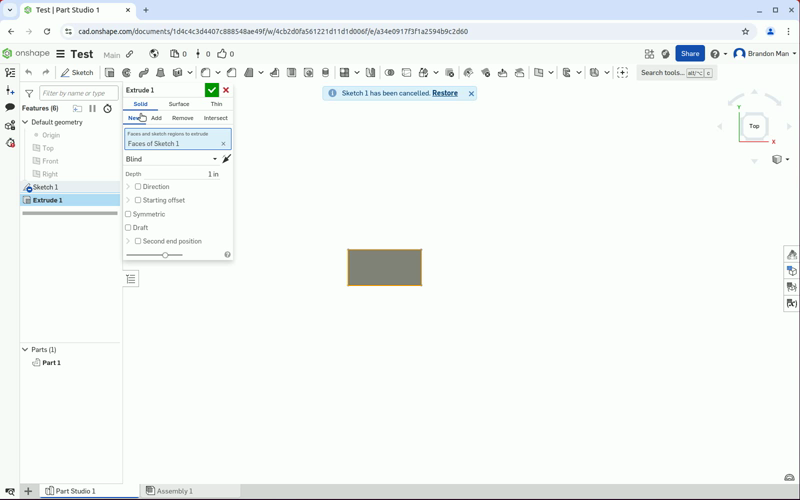
mouse_move(137, 120)
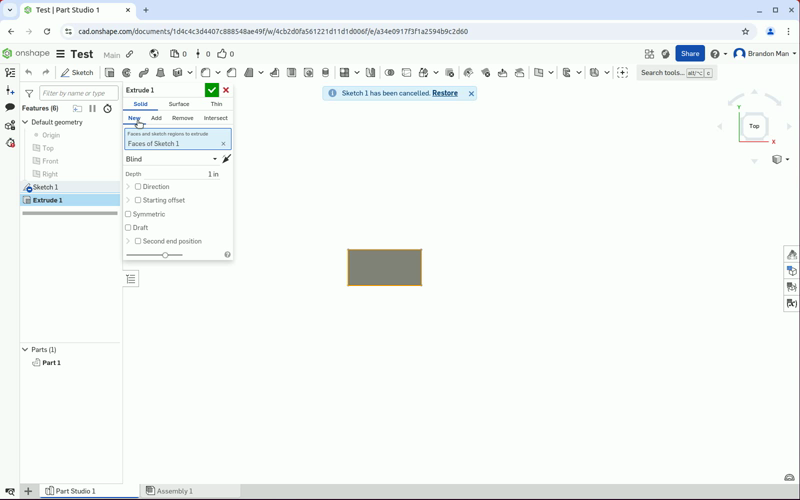
click(137, 120)
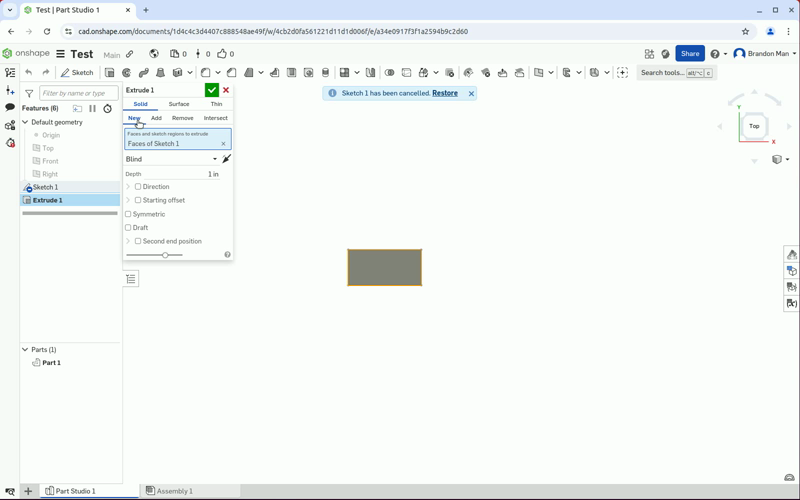
key(tab, 4)
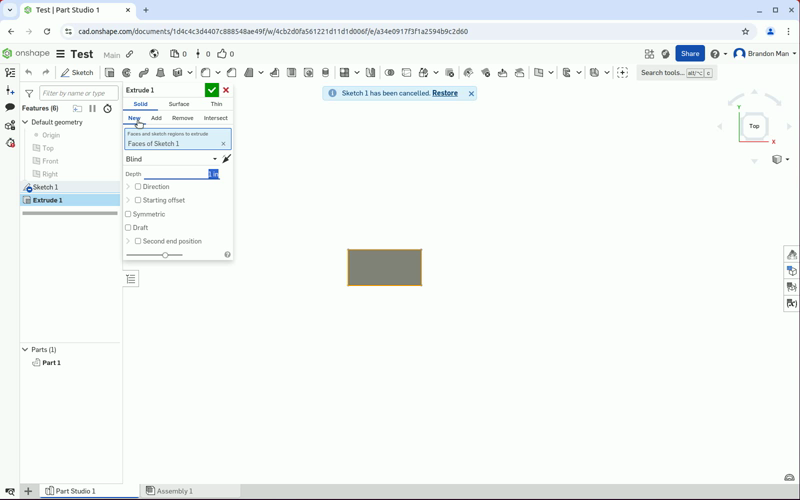
text(0.241)
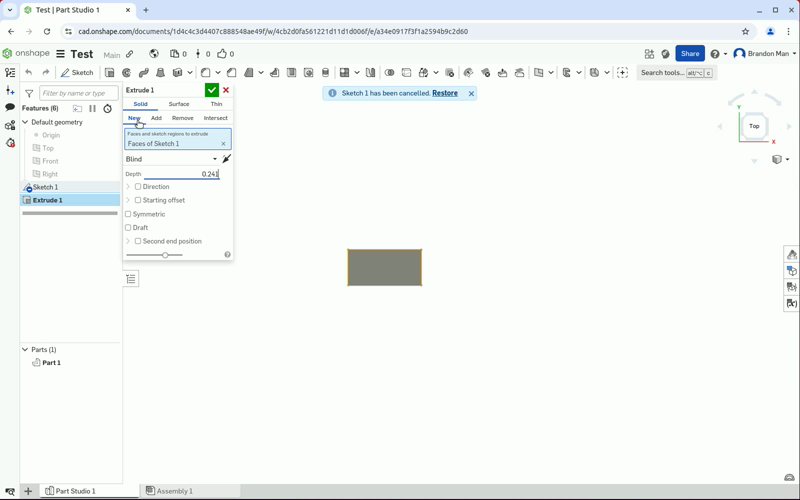
key(enter)
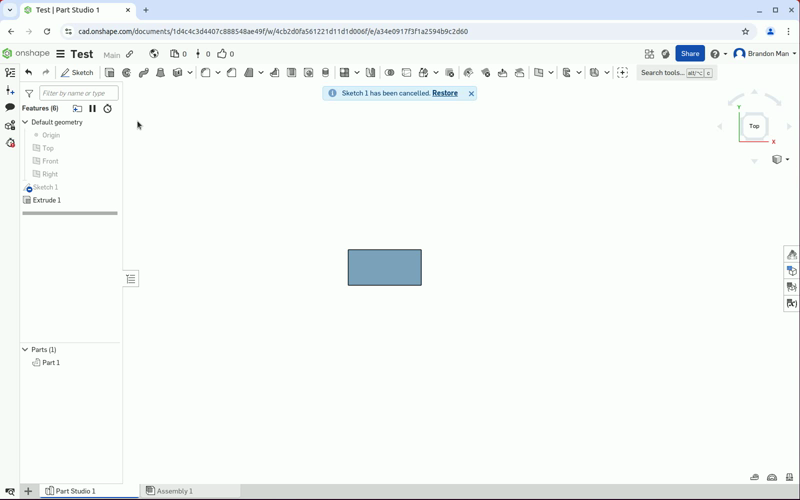
key(shift+h)
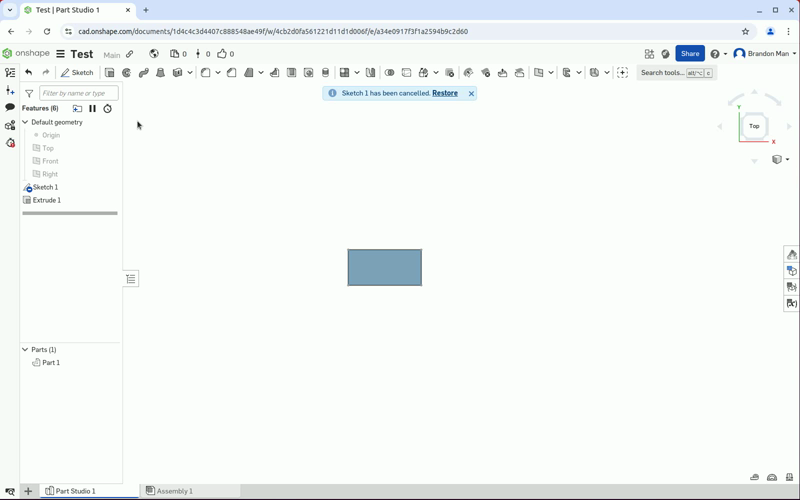
key(shift+h)
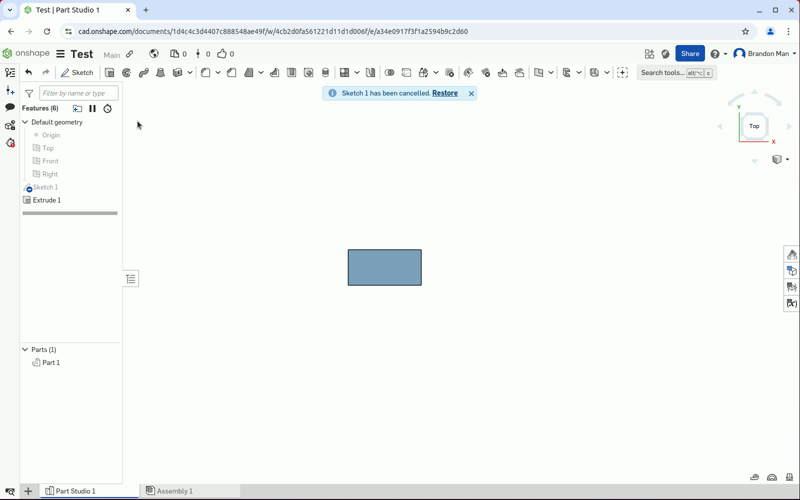
mouse_move(73, 189)
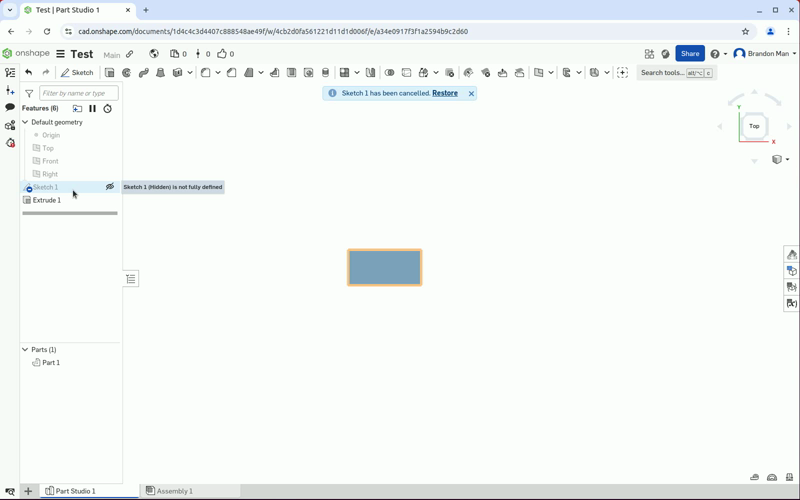
click(73, 189)
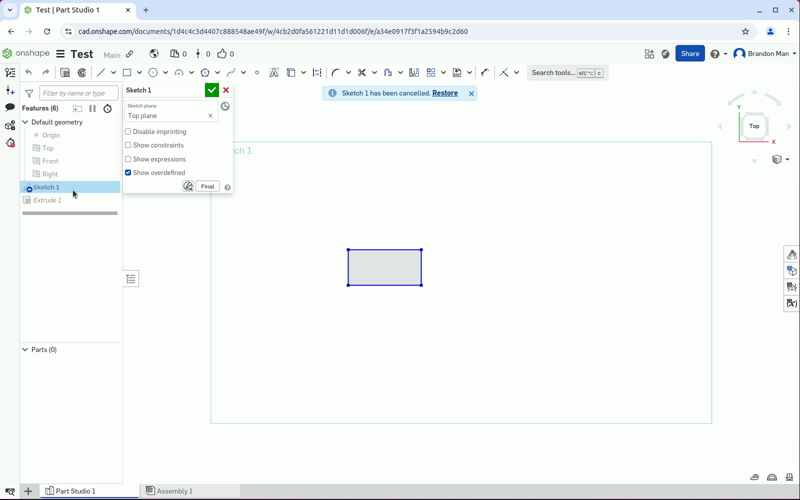
mouse_move(229, 92)
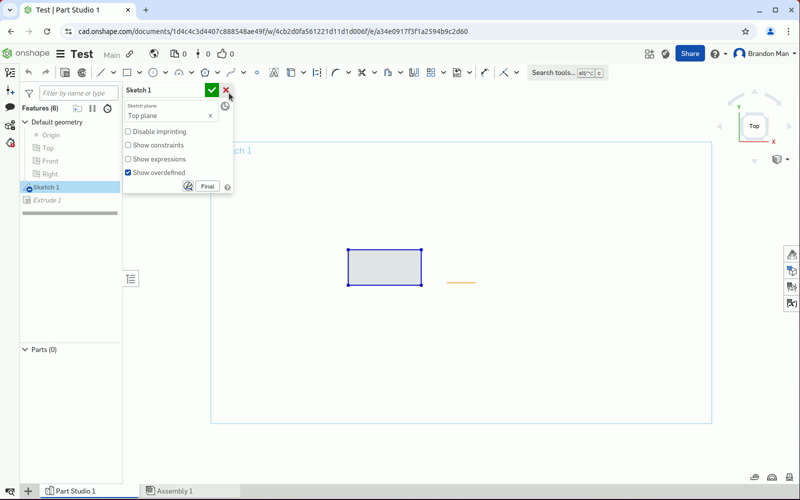
click(229, 92)
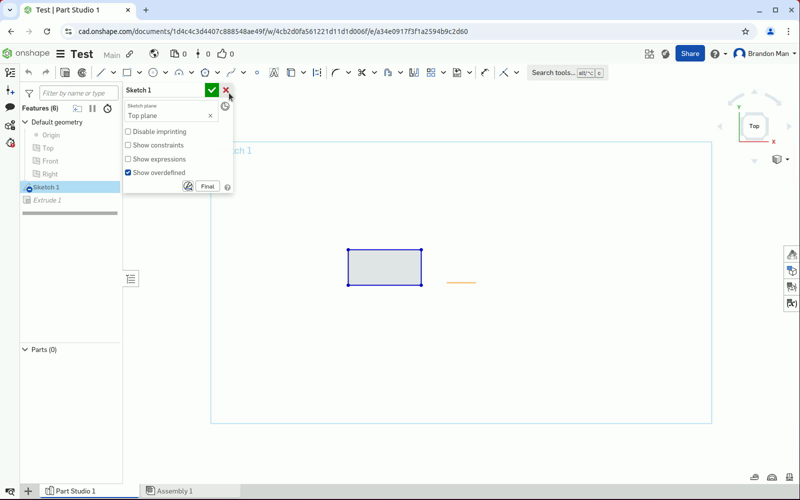
key(shift+s)
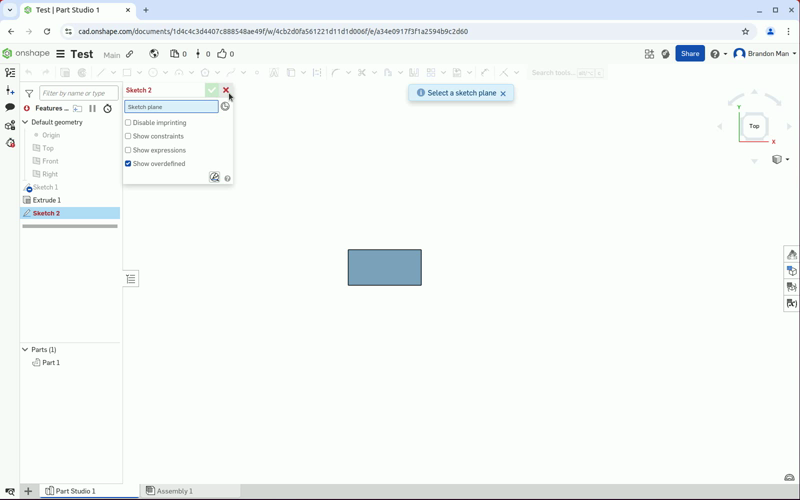
mouse_move(73, 150)
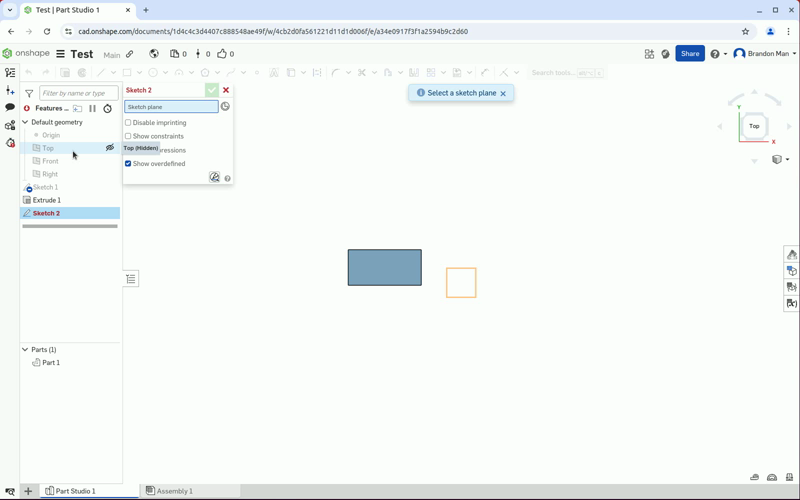
click(73, 150)
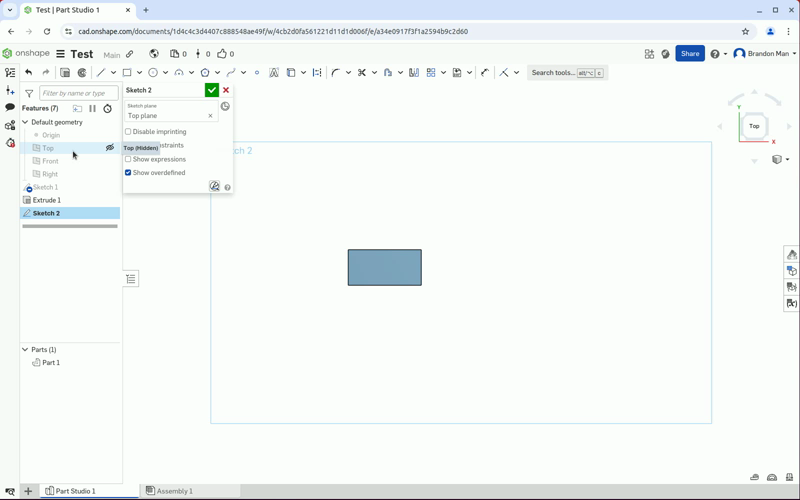
mouse_move(73, 352)
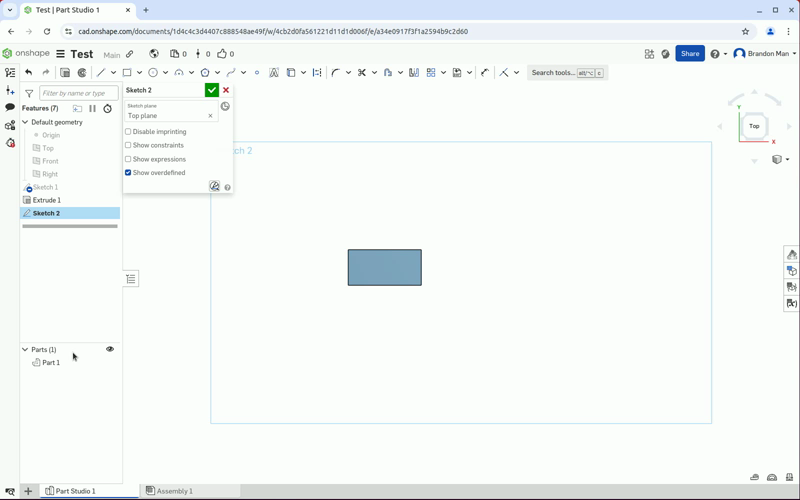
key(y)
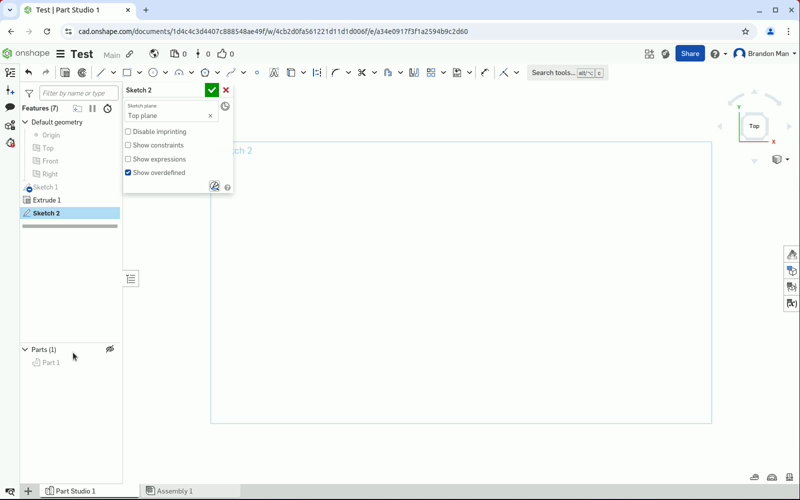
key(l)
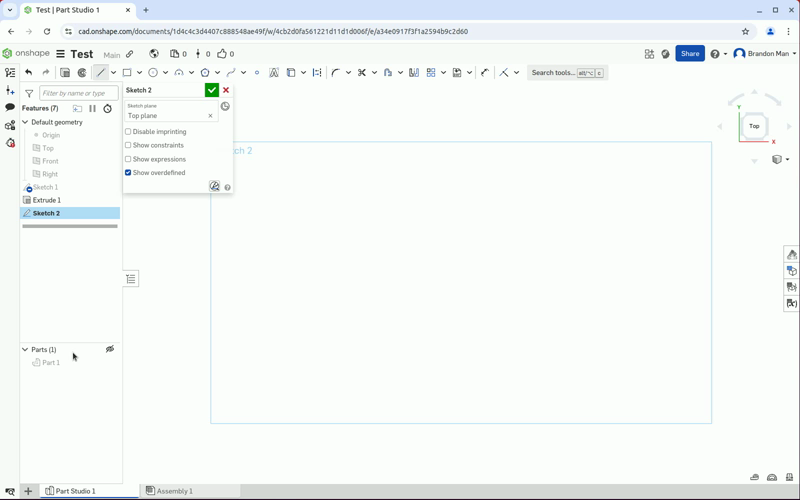
key_down(shift)
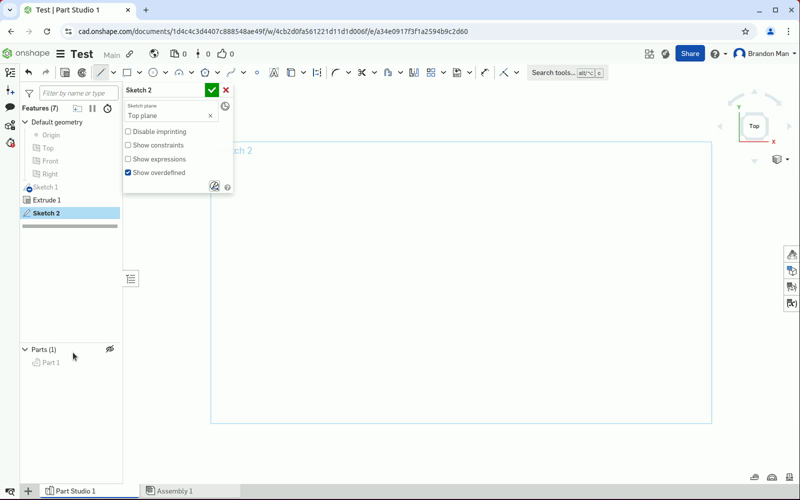
mouse_move(441, 290)
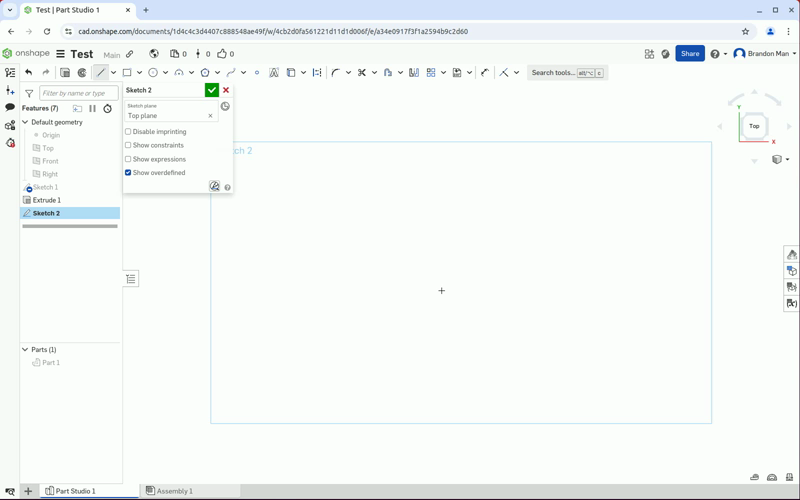
click(441, 290)
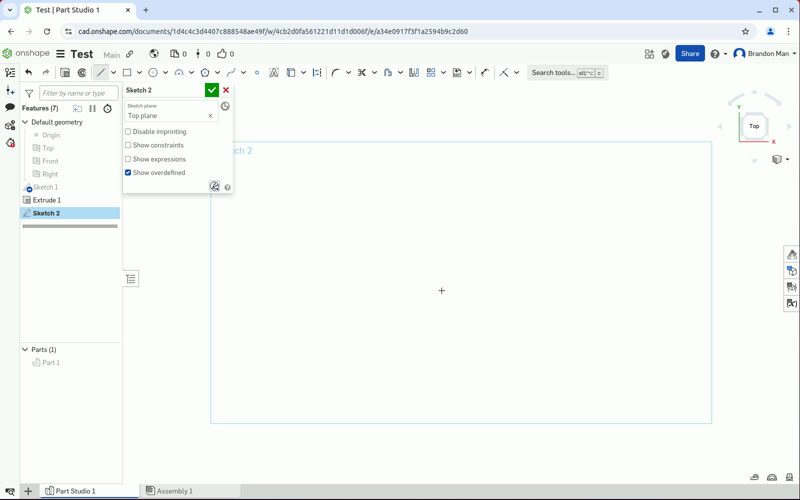
key_up(shift)
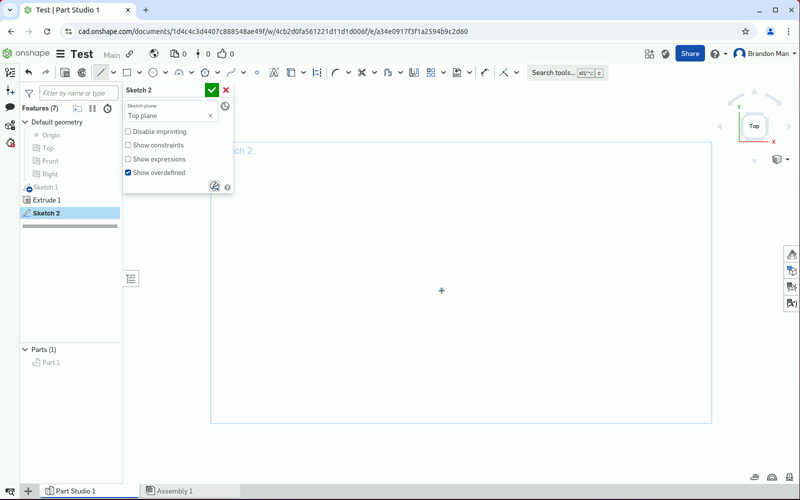
key_down(shift)
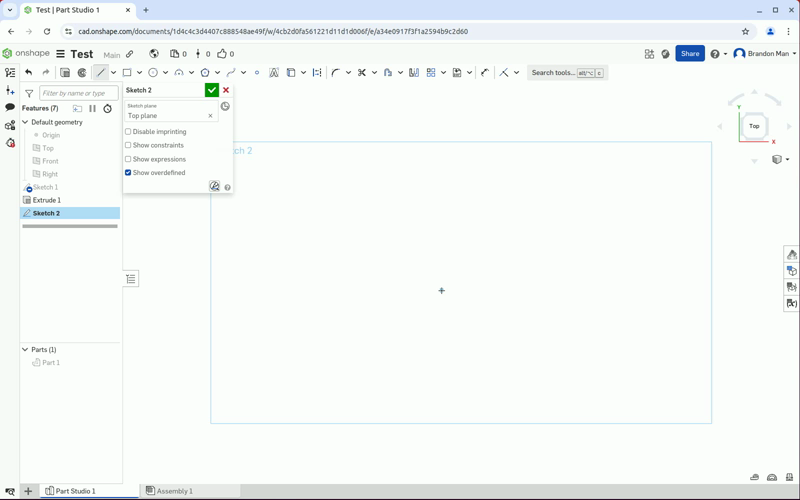
mouse_move(471, 290)
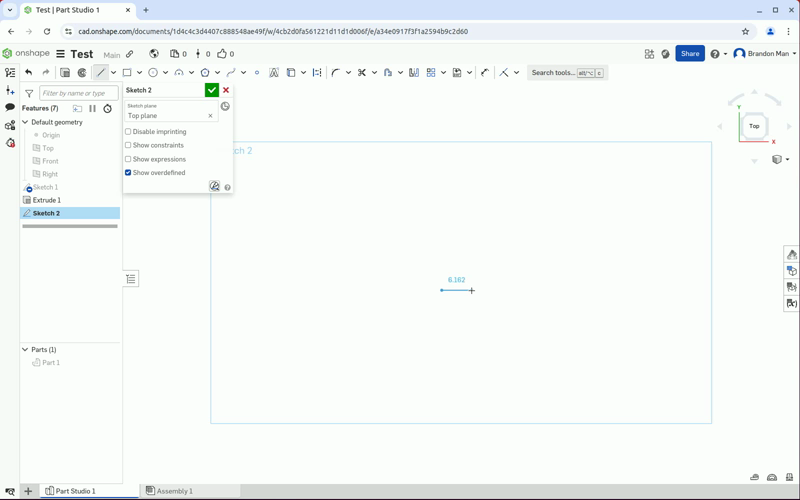
mouse_move(470, 290)
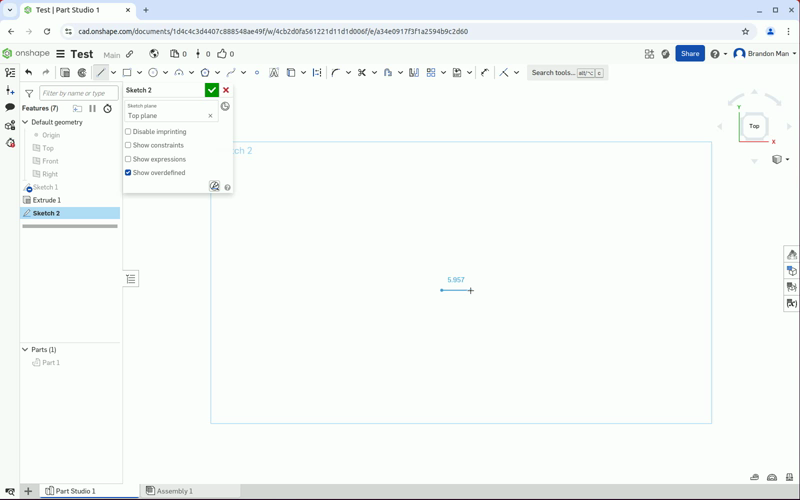
click(470, 290)
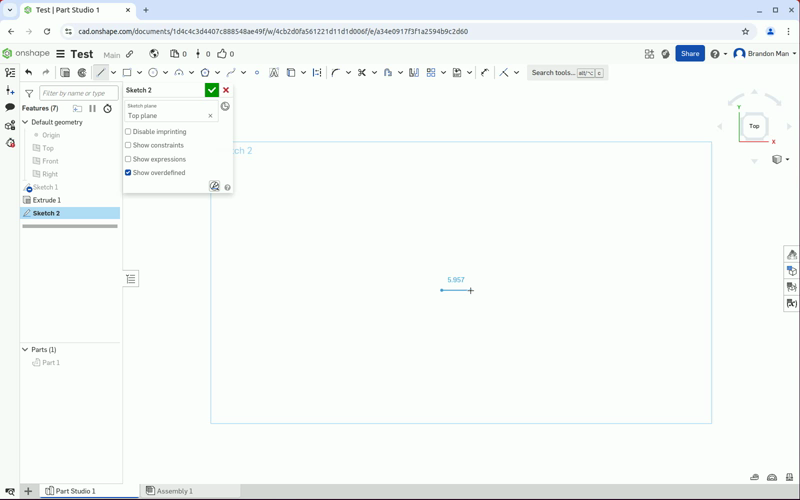
key_up(shift)
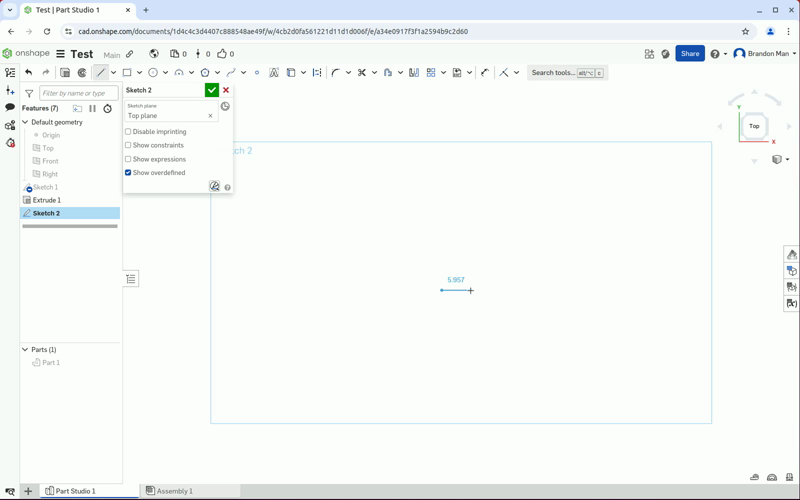
key_down(shift)
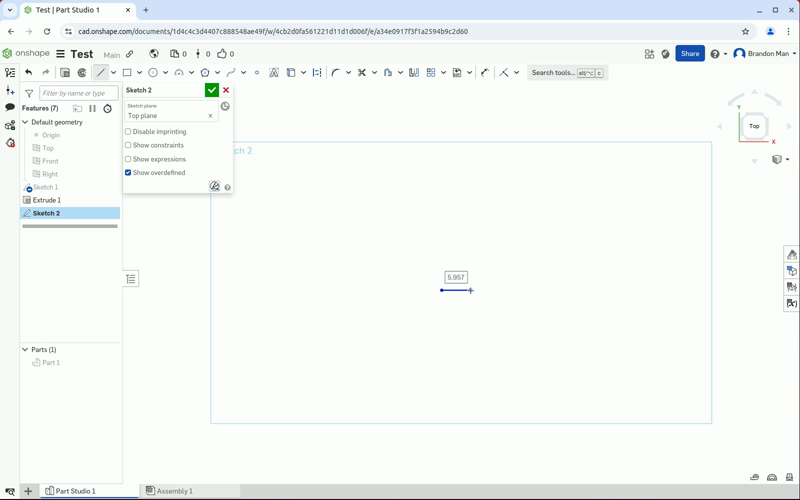
mouse_move(501, 290)
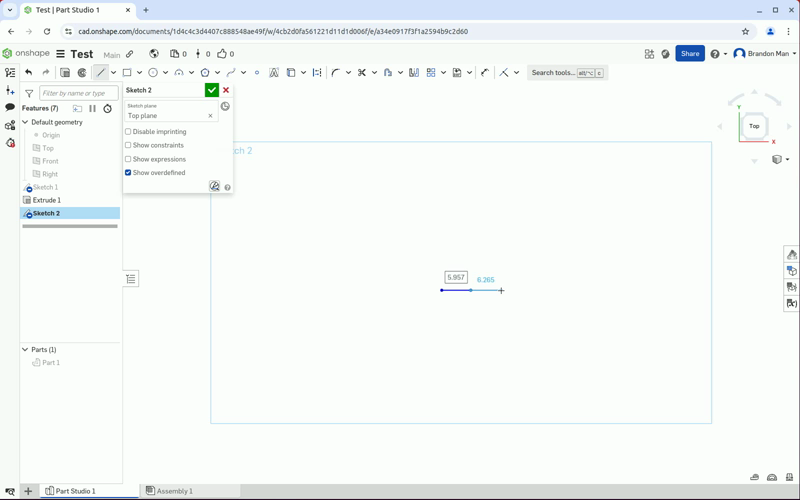
mouse_move(470, 268)
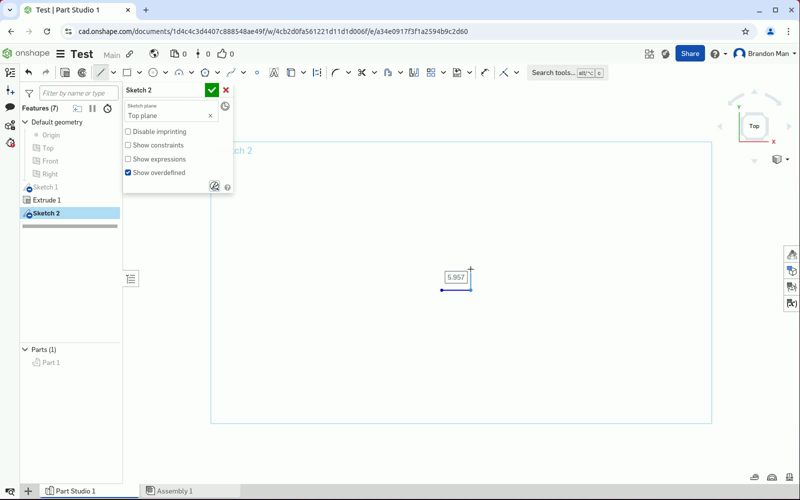
click(470, 268)
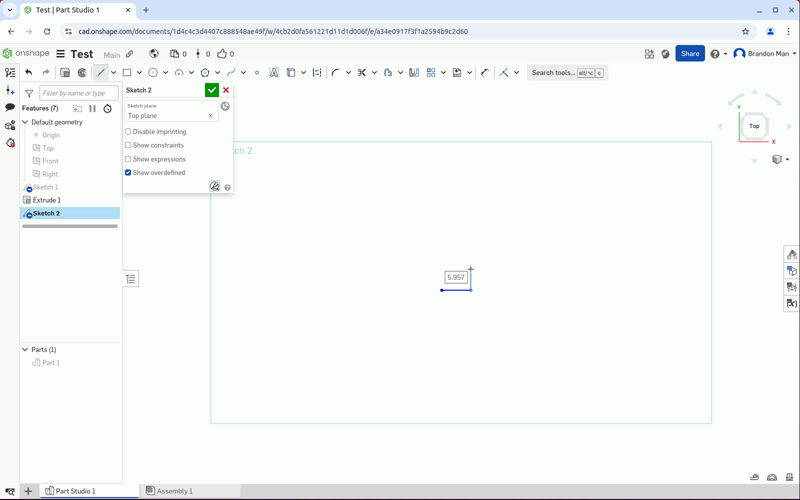
key_up(shift)
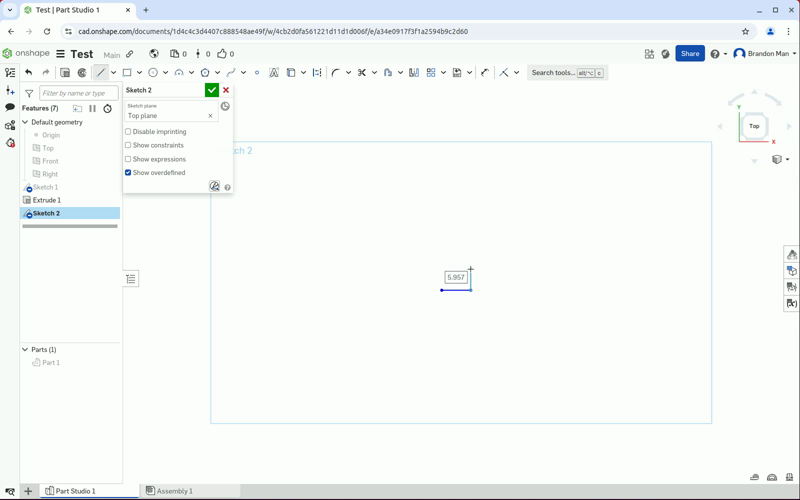
key_down(shift)
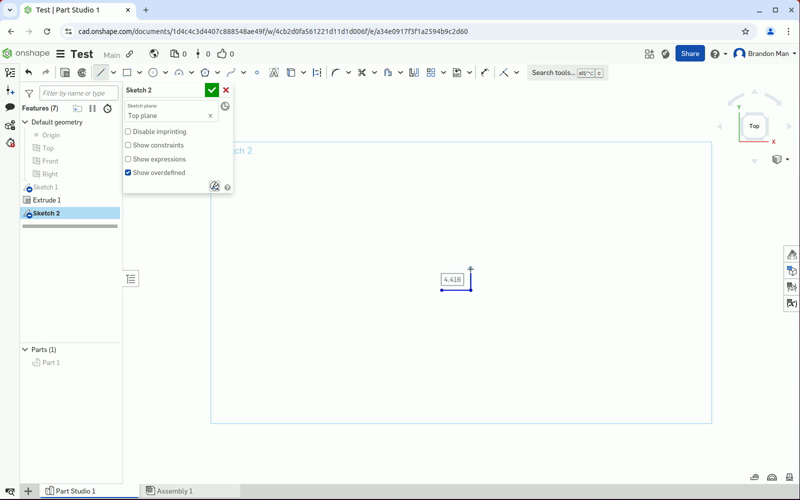
mouse_move(501, 268)
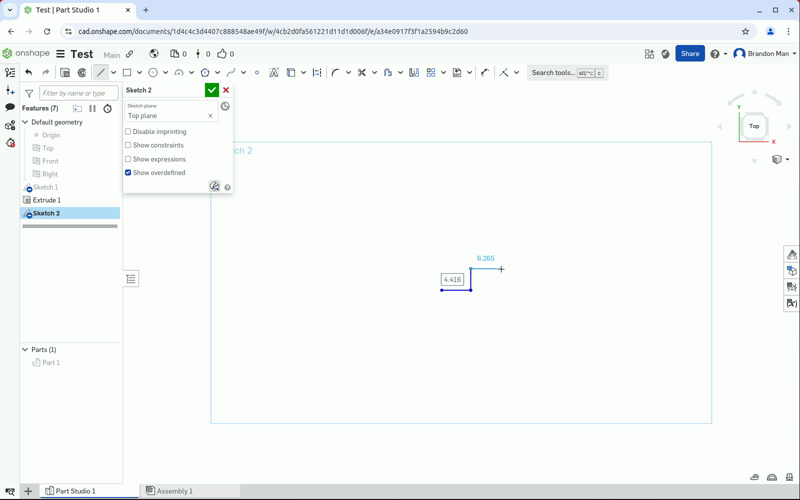
mouse_move(441, 268)
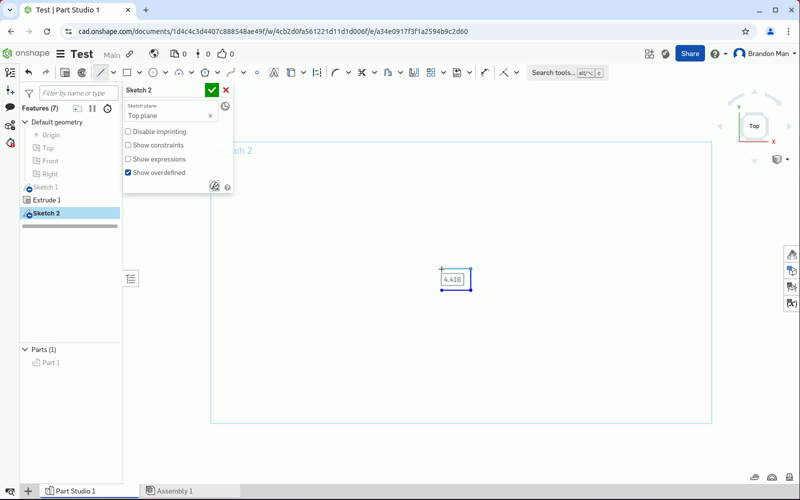
click(441, 268)
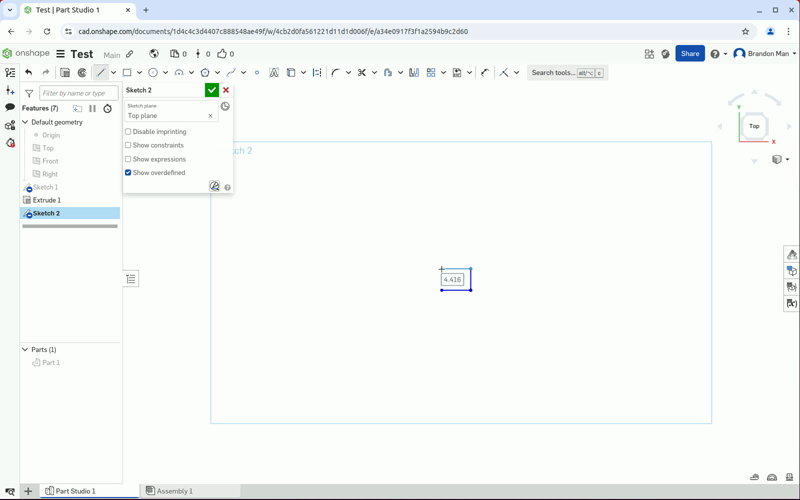
key_up(shift)
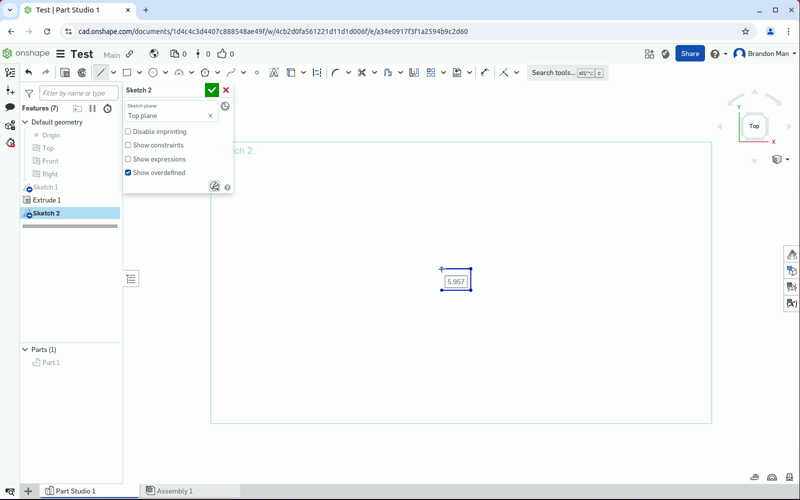
mouse_move(471, 268)
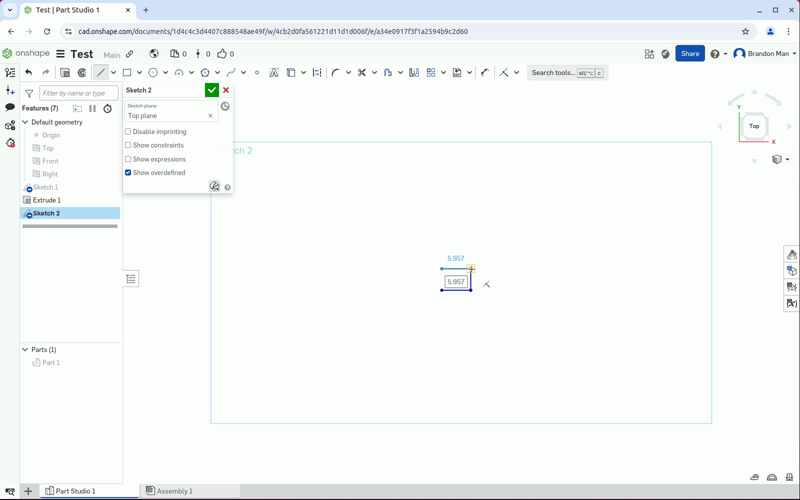
key_down(shift)
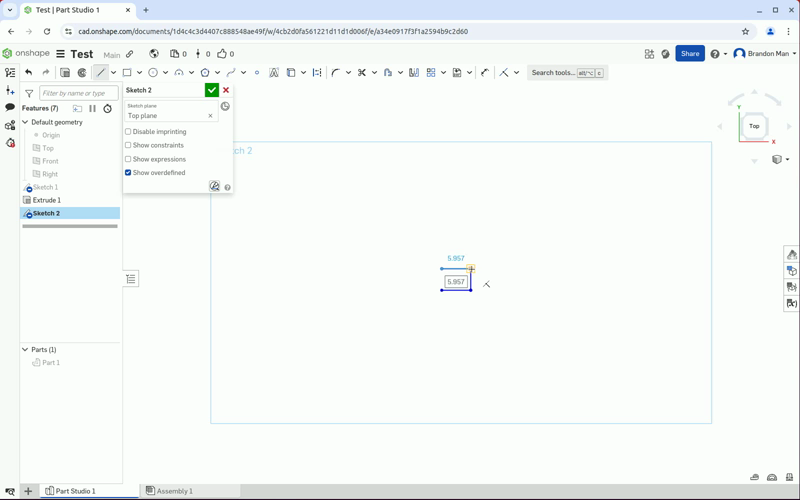
mouse_move(441, 290)
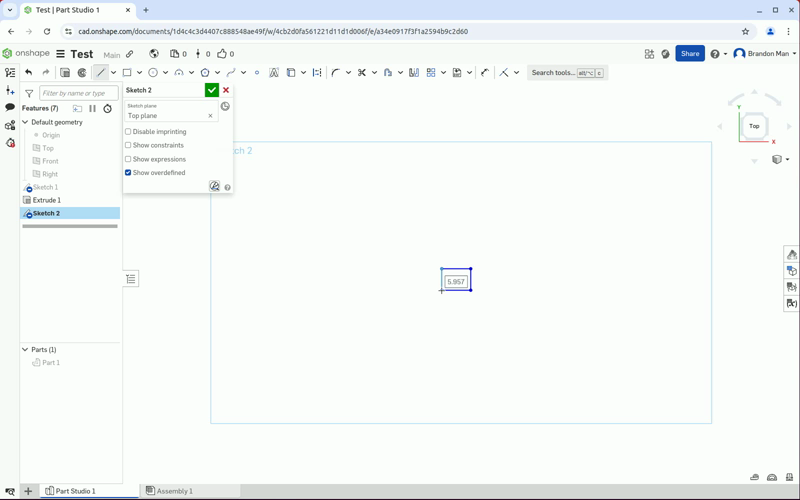
key_up(shift)
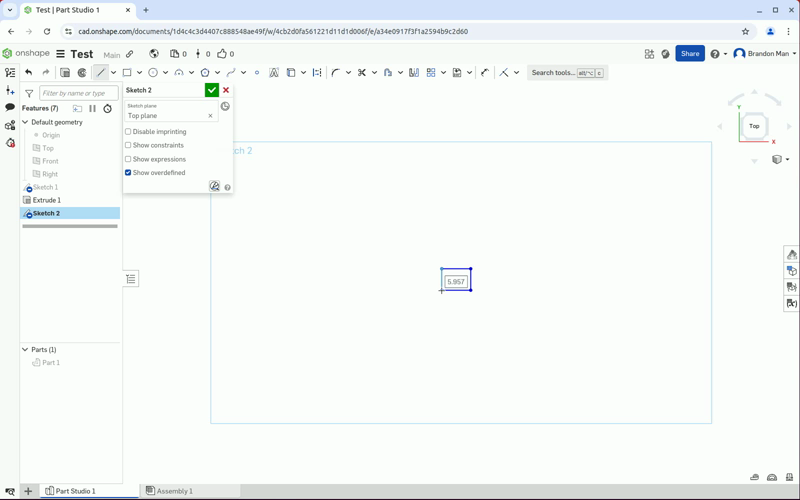
click(441, 290)
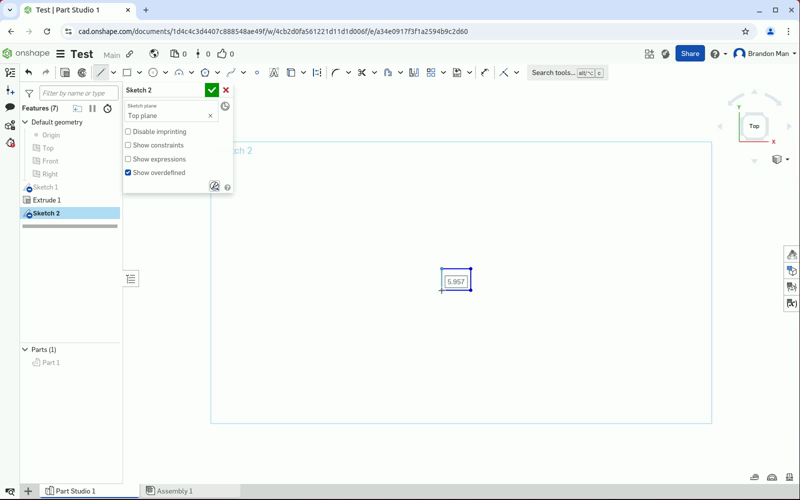
key(esc)
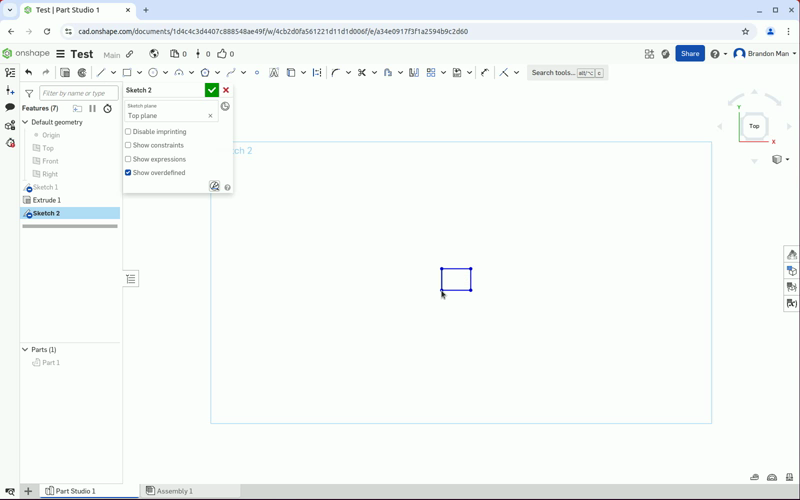
mouse_move(462, 269)
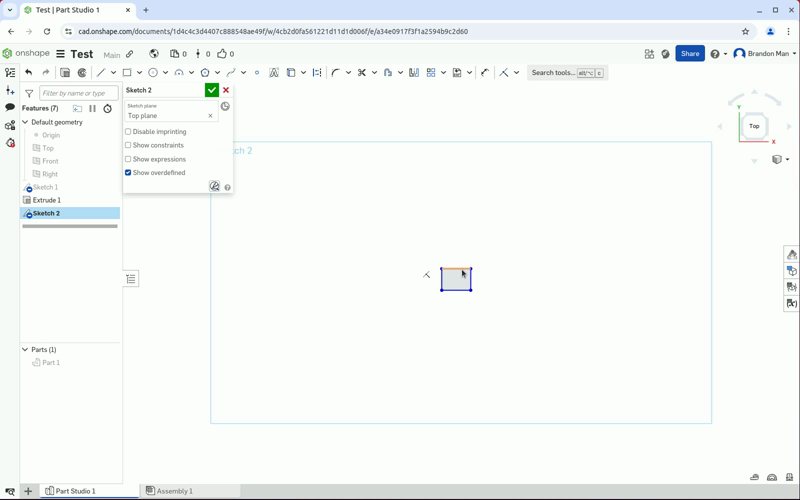
scroll(6)
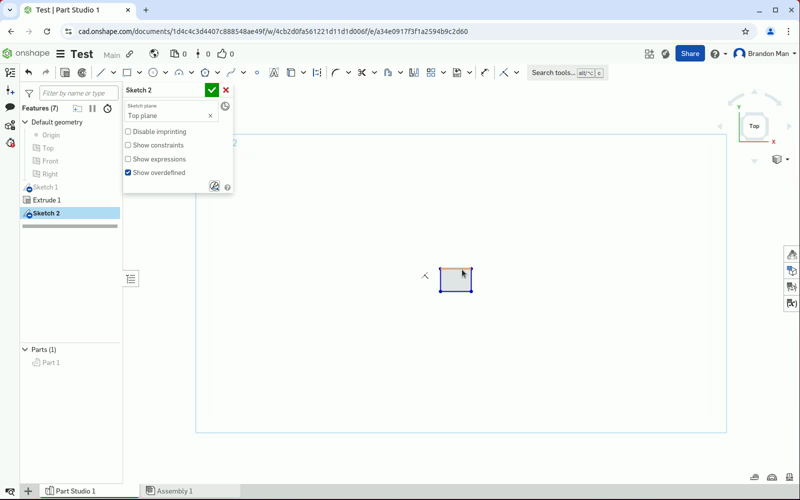
scroll(6)
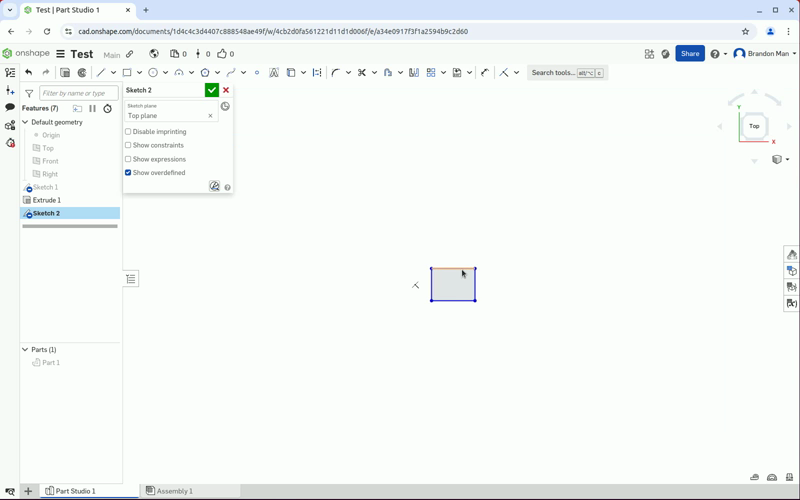
scroll(6)
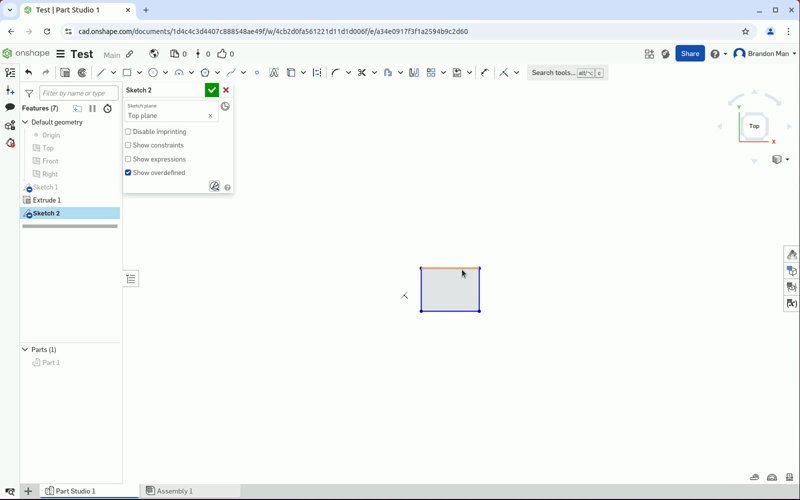
scroll(6)
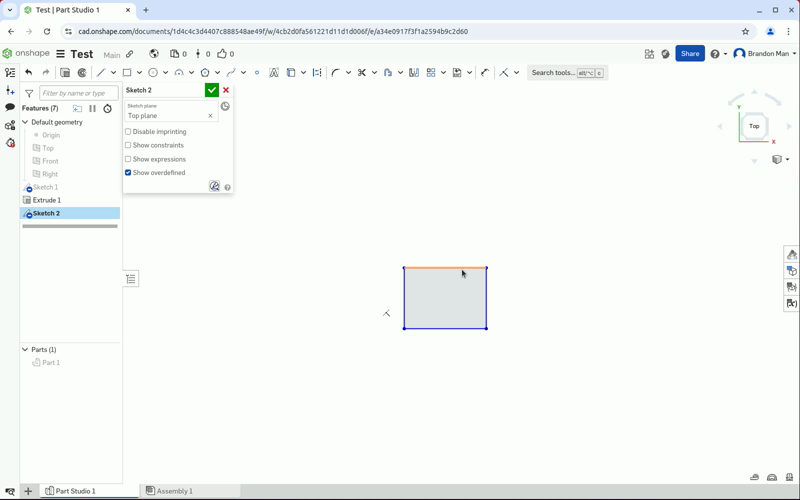
scroll(6)
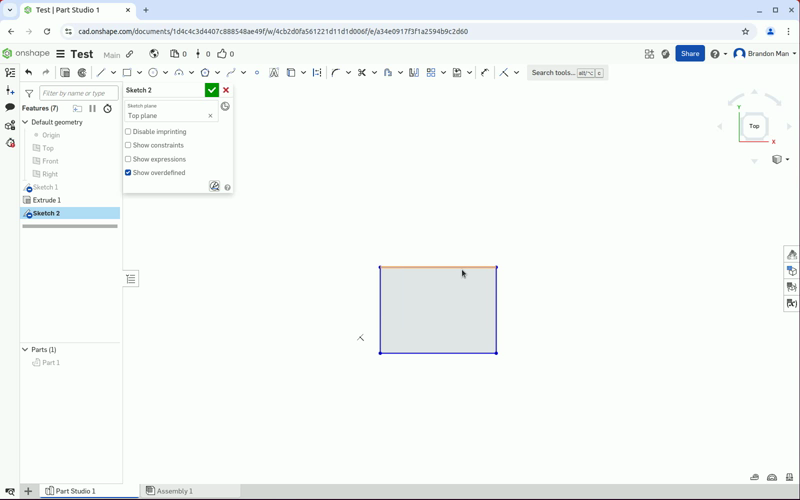
scroll(6)
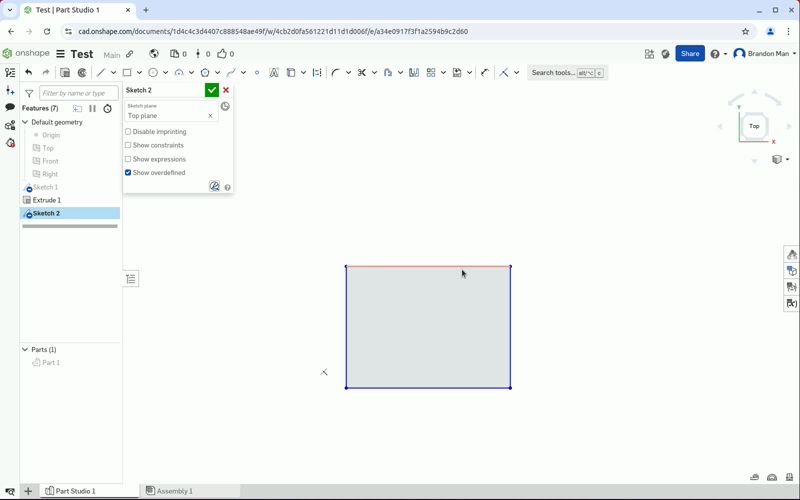
scroll(6)
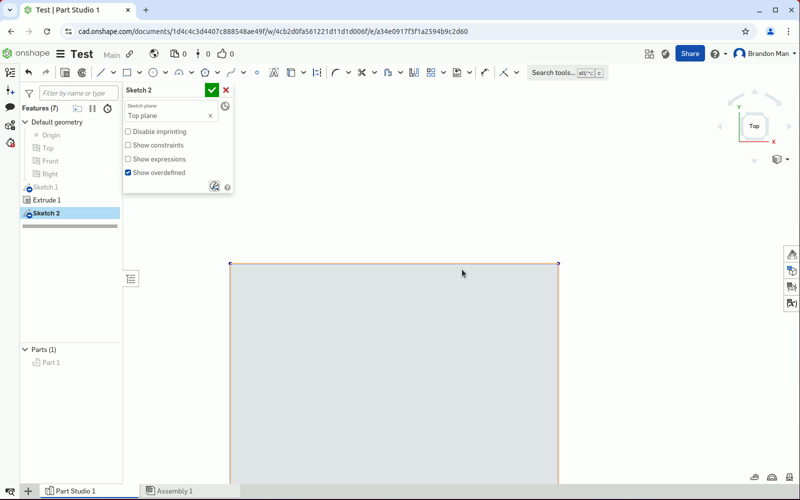
click(462, 269)
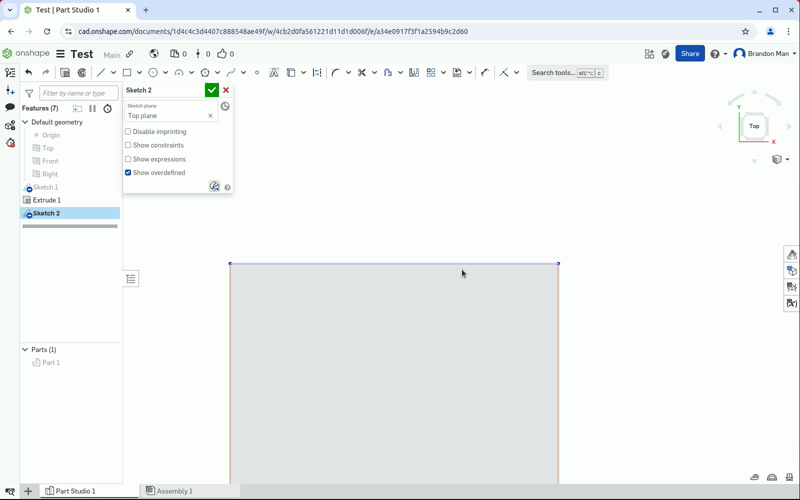
scroll(-6)
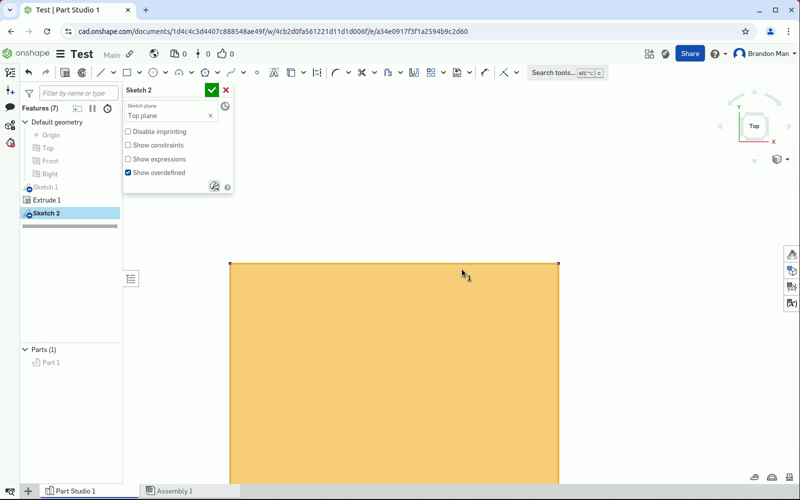
scroll(-6)
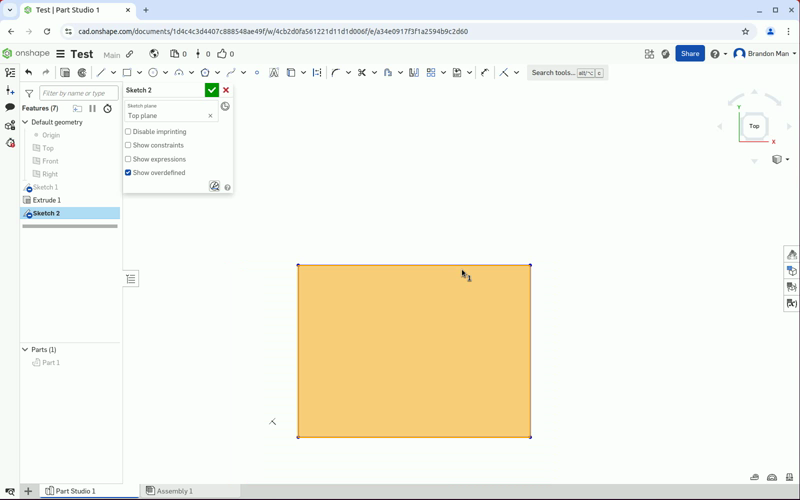
scroll(-6)
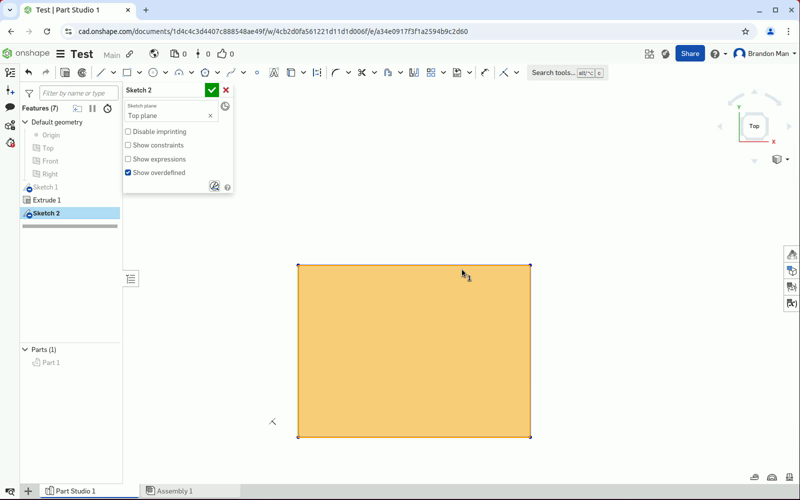
scroll(-6)
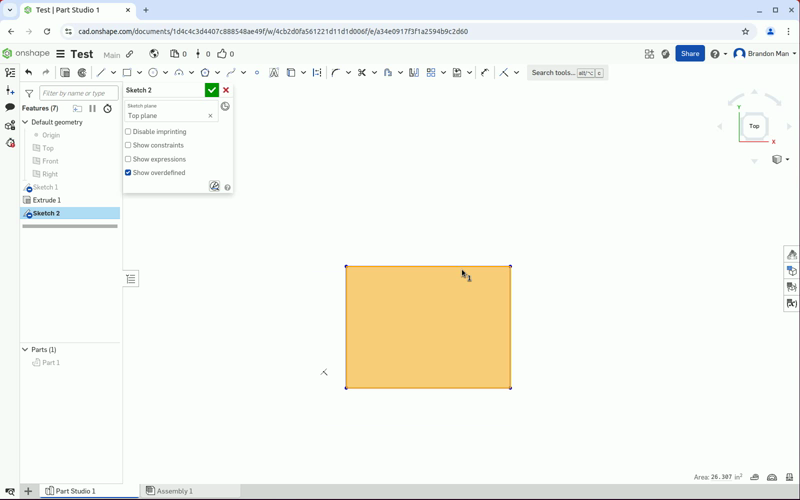
scroll(-6)
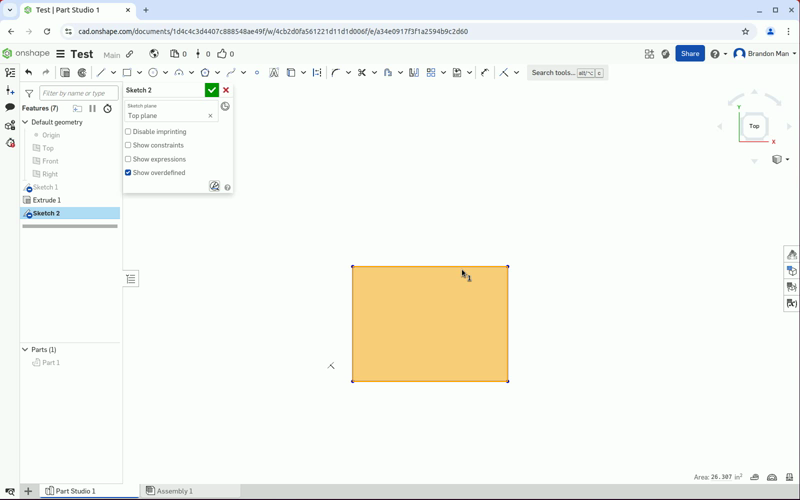
scroll(-6)
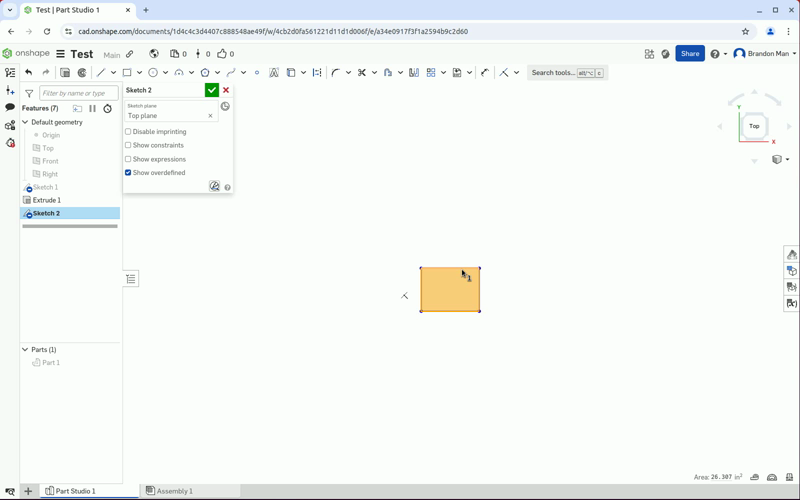
scroll(-6)
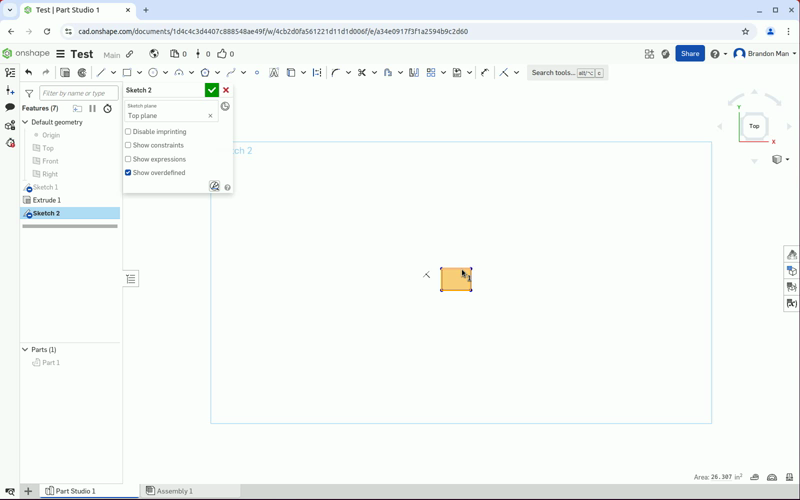
mouse_move(73, 352)
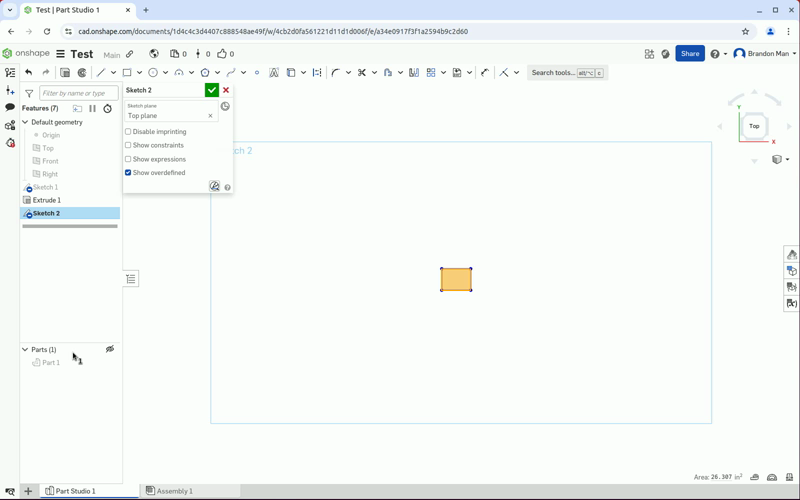
key(shift+y)
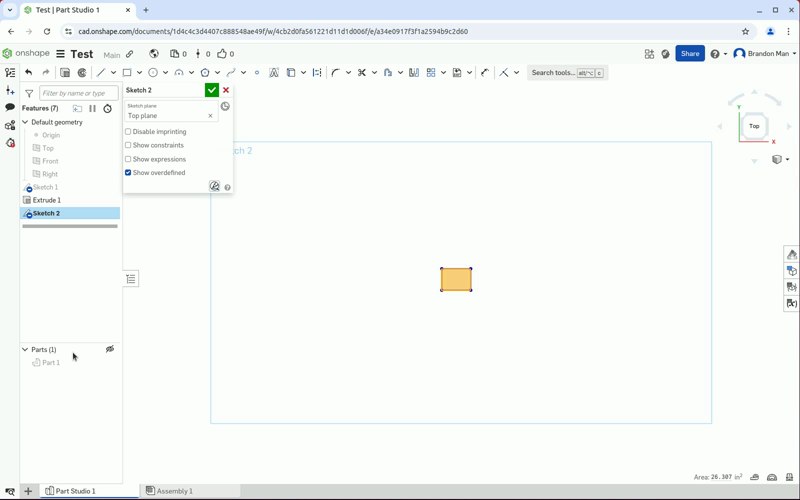
key(shift+e)
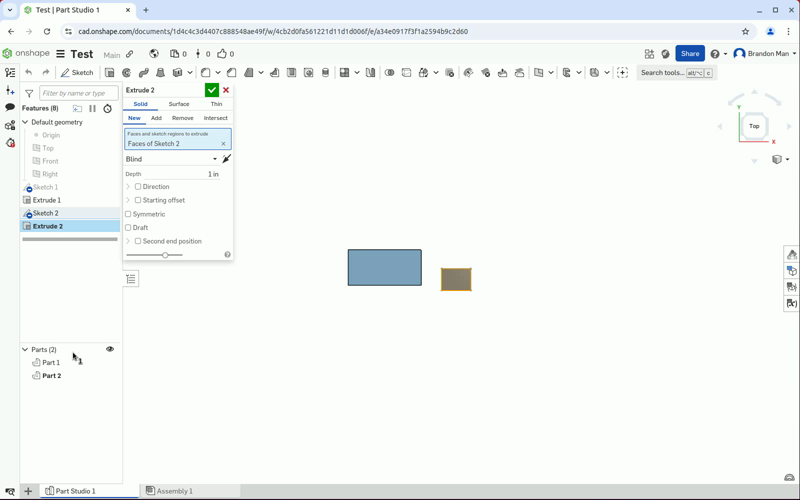
mouse_move(143, 106)
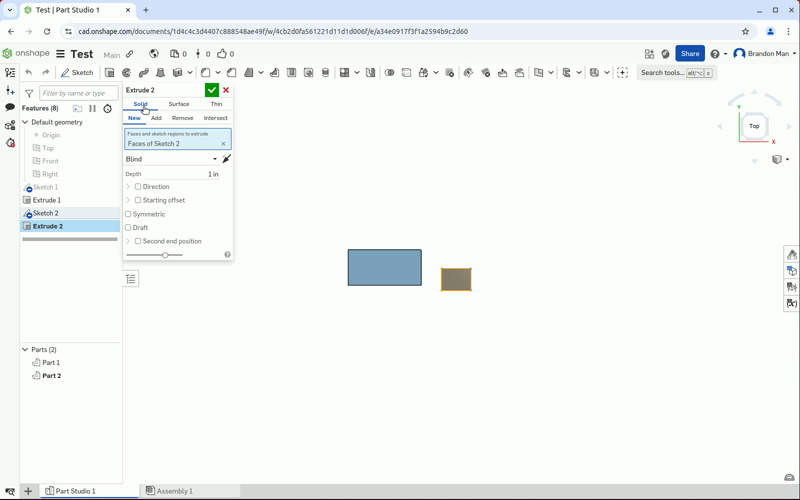
click(143, 106)
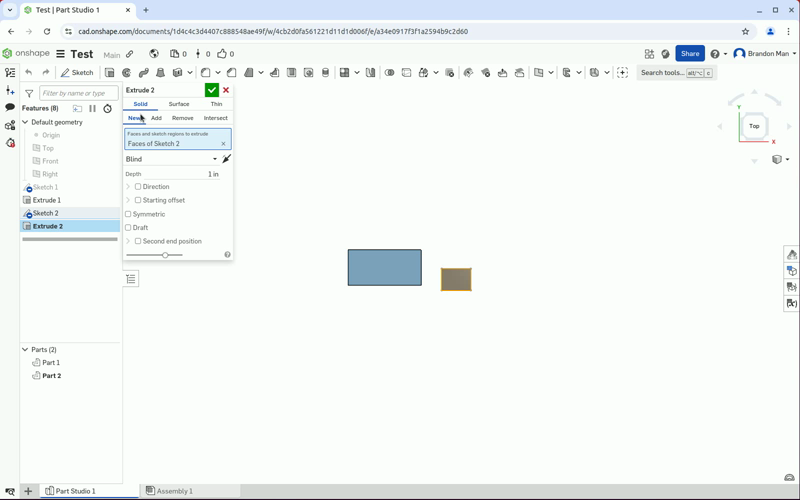
mouse_move(137, 120)
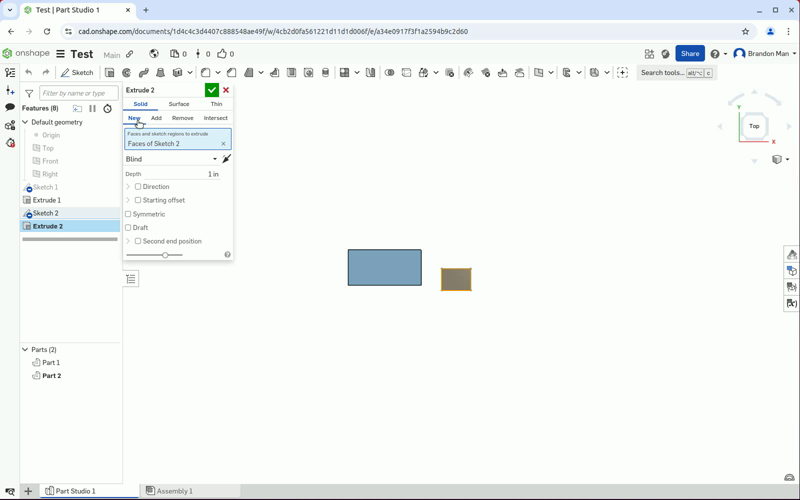
click(137, 120)
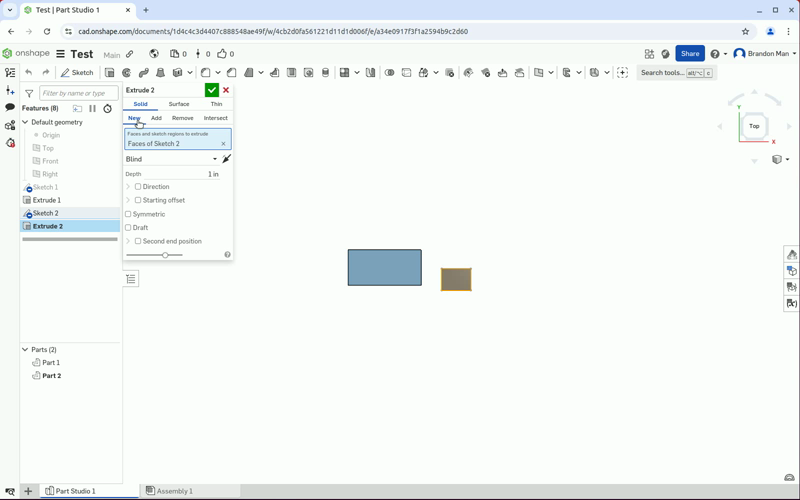
key(tab, 4)
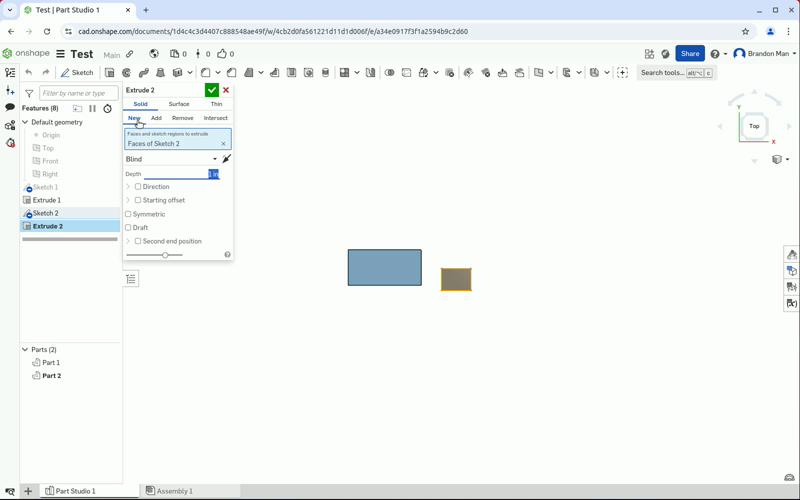
text(-0.241)
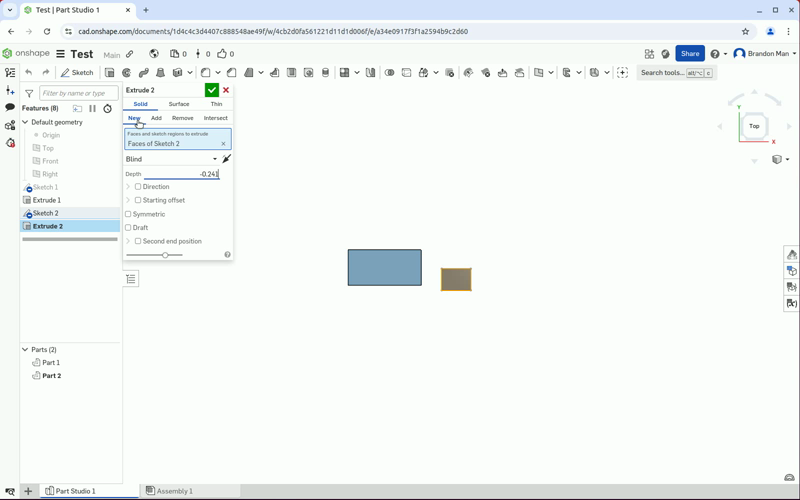
key(enter)
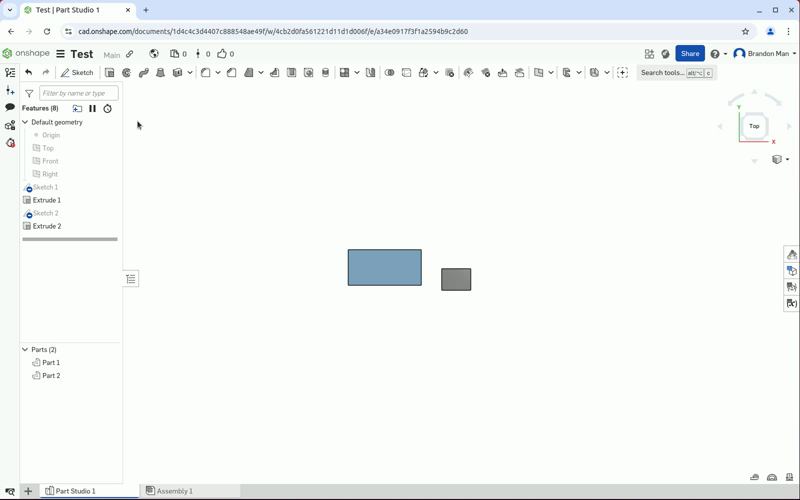
key(shift+h)
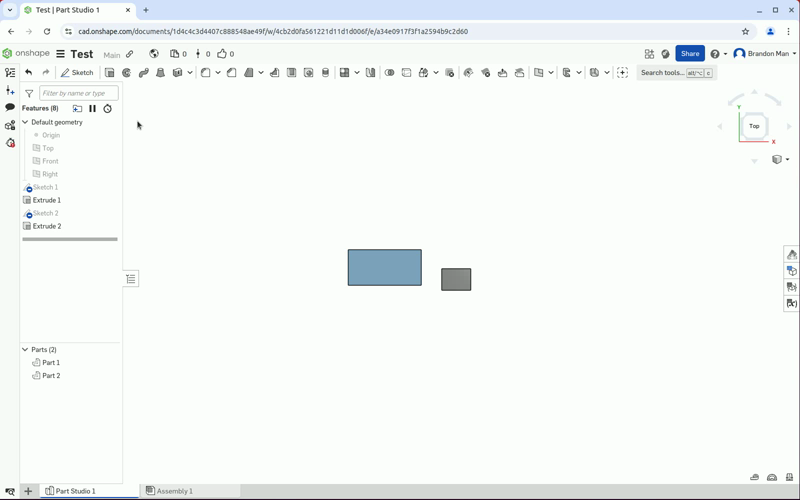
key(shift+h)
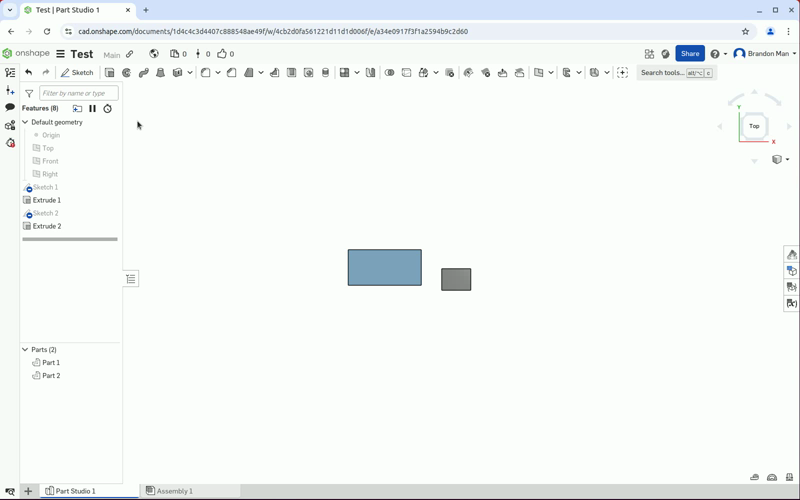
mouse_move(73, 189)
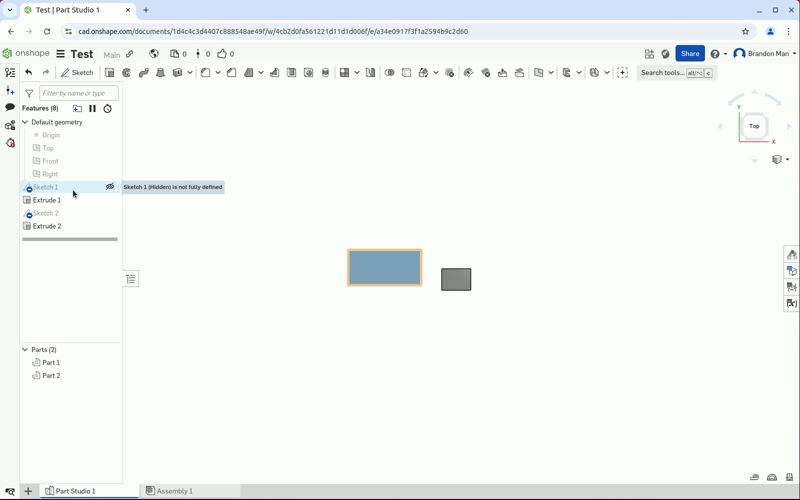
click(73, 189)
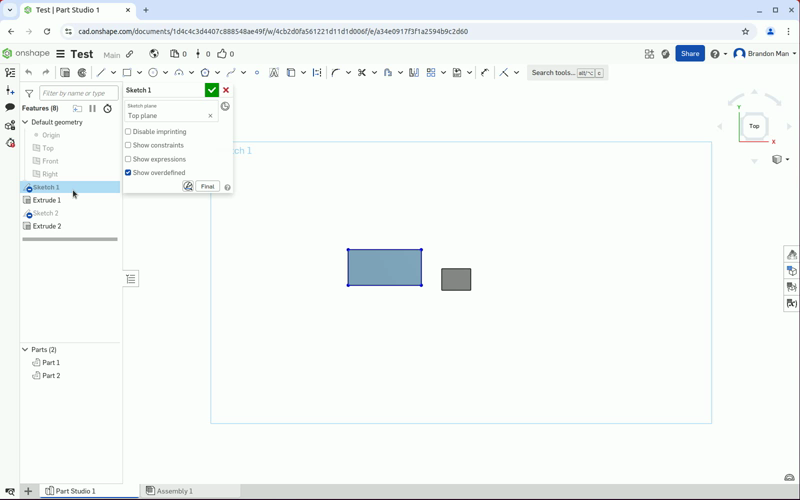
mouse_move(229, 92)
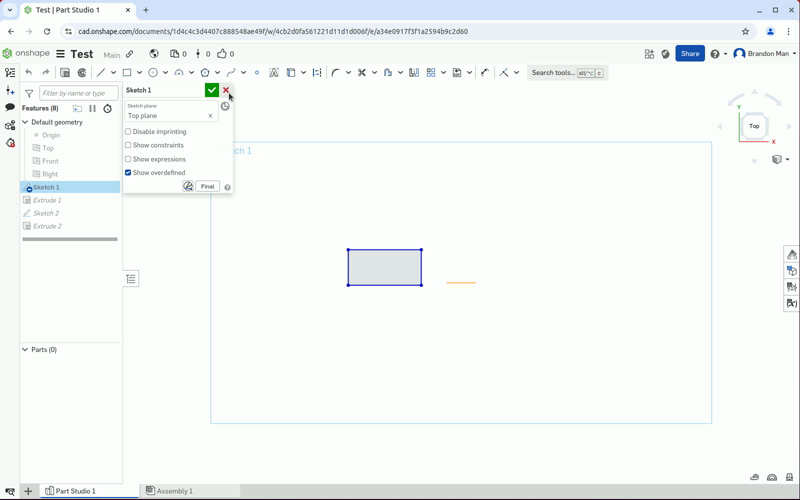
click(229, 92)
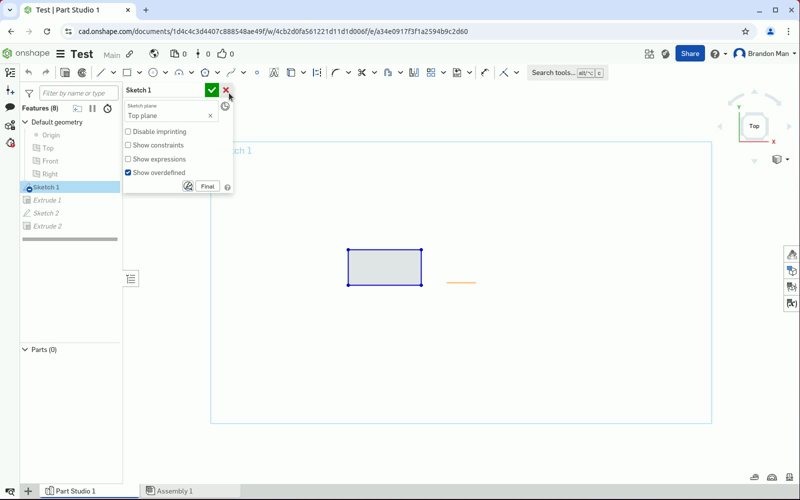
key(shift+s)
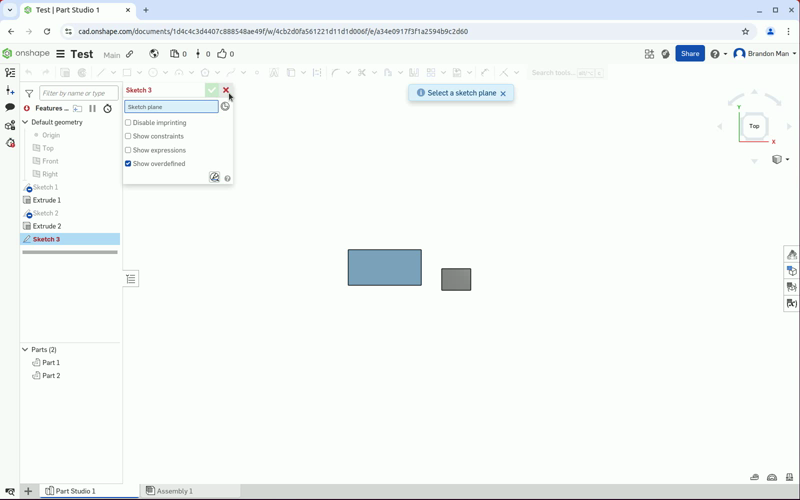
mouse_move(73, 150)
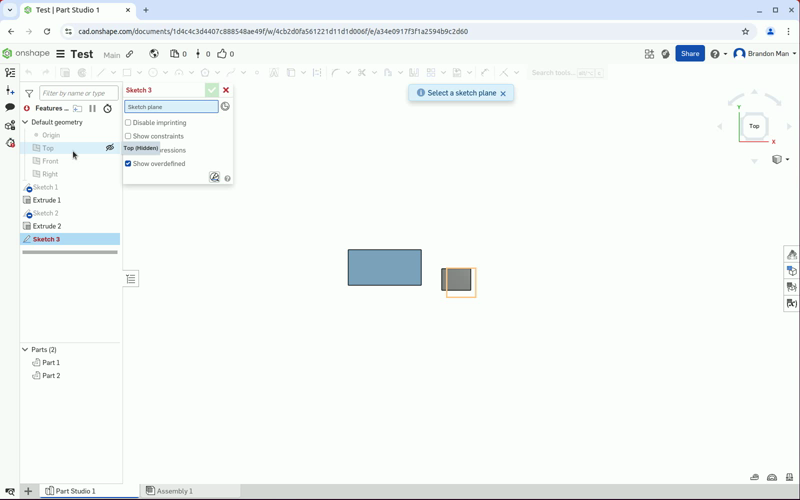
click(73, 150)
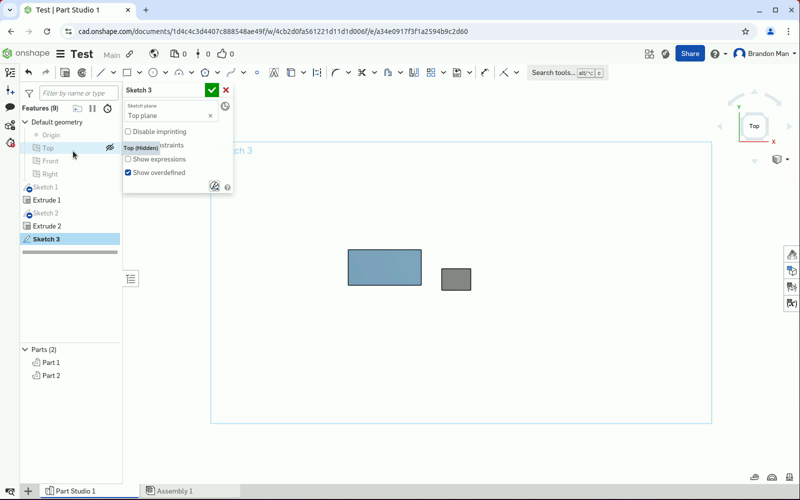
mouse_move(73, 352)
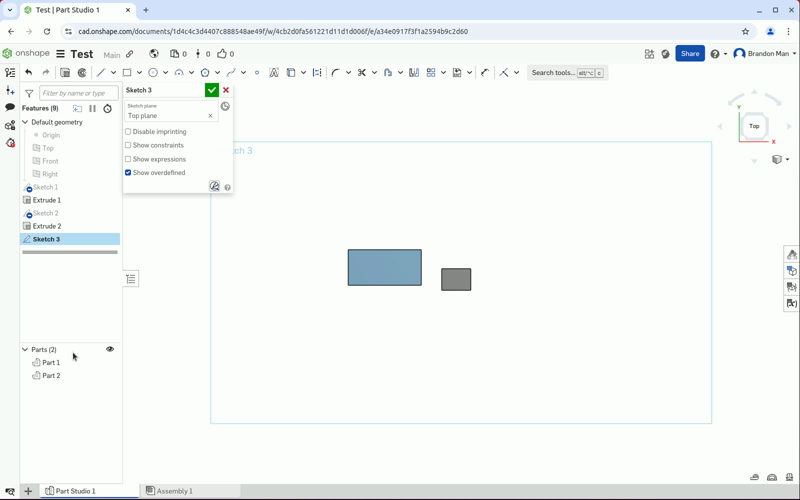
key(y)
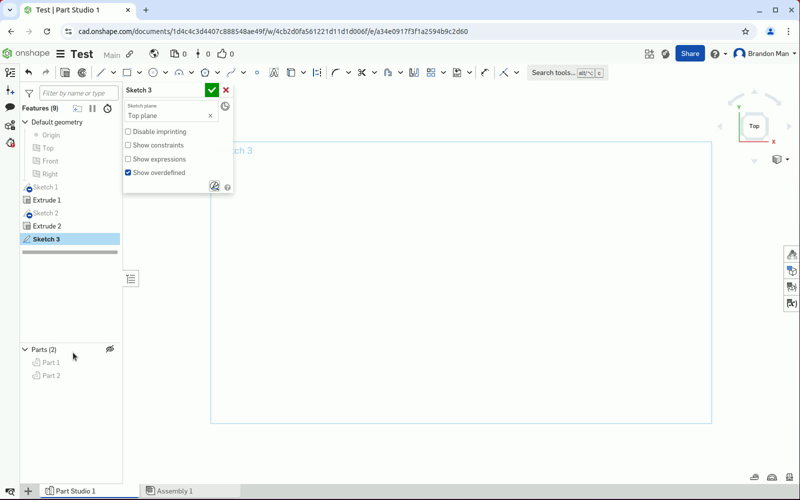
key(l)
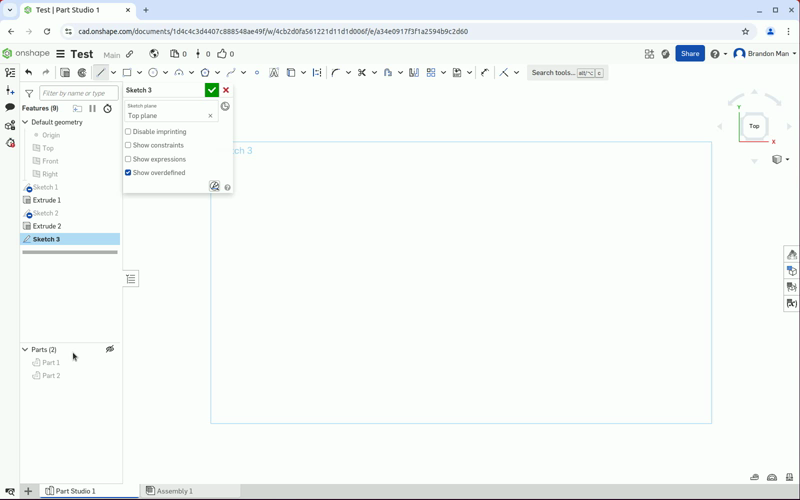
key_down(shift)
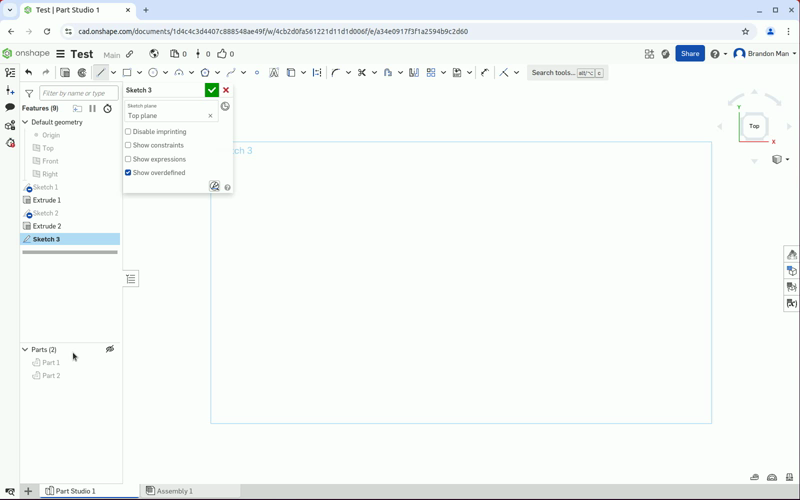
mouse_move(441, 260)
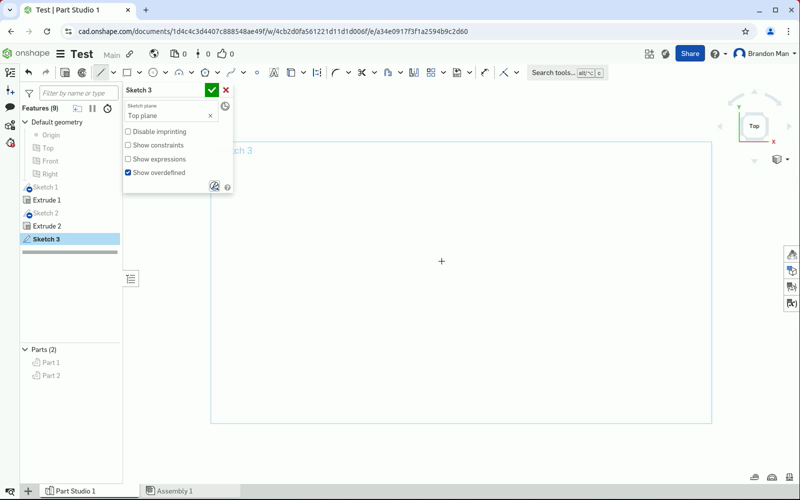
click(441, 260)
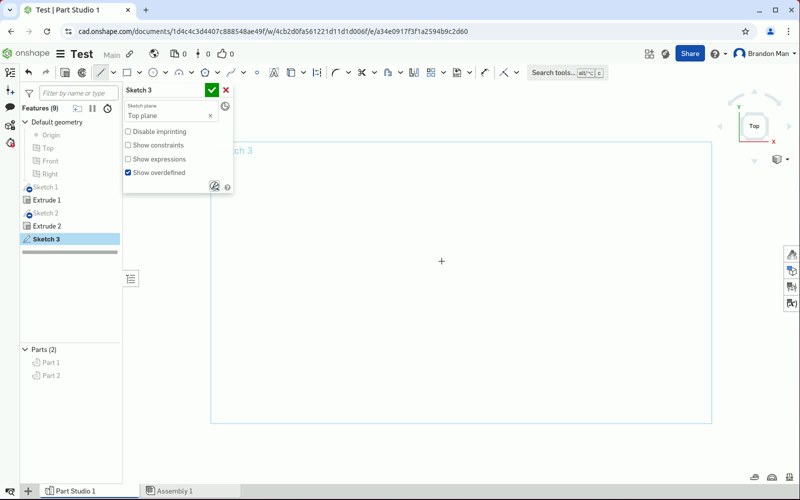
key_up(shift)
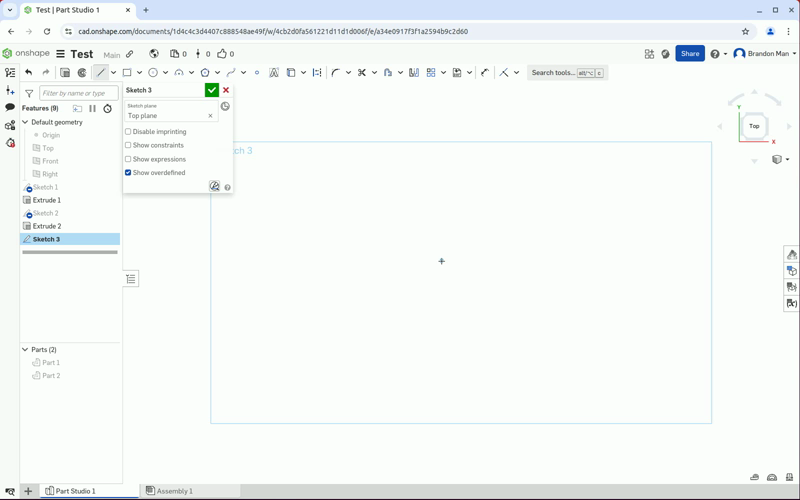
key_down(shift)
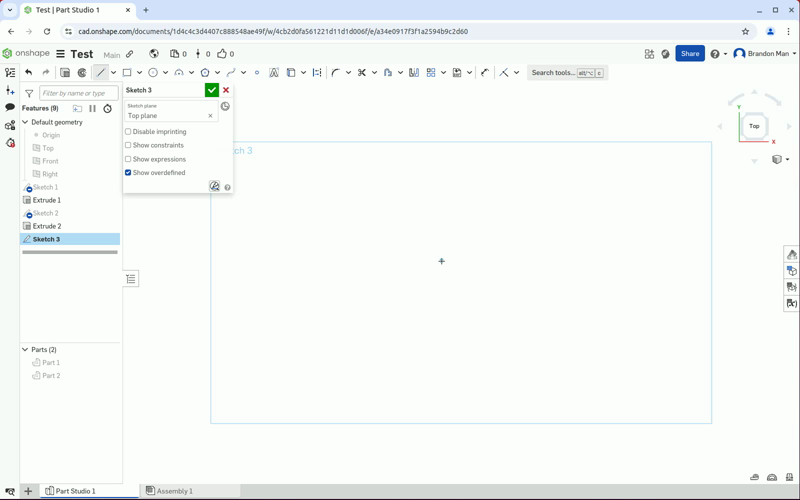
mouse_move(471, 260)
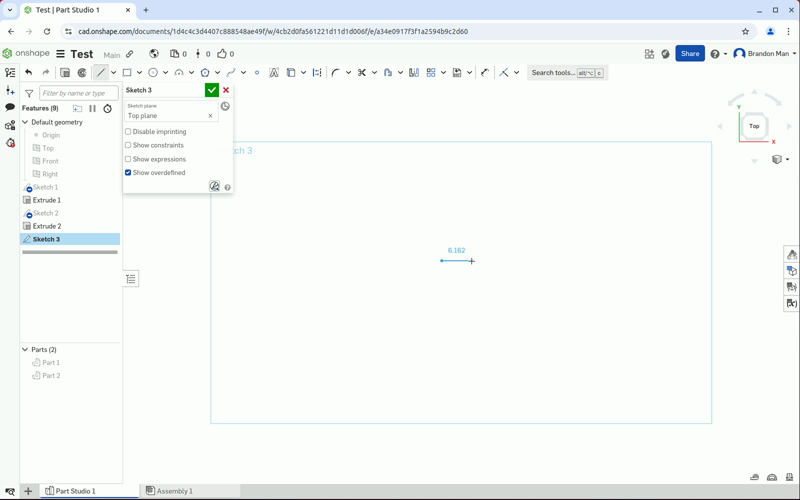
mouse_move(474, 260)
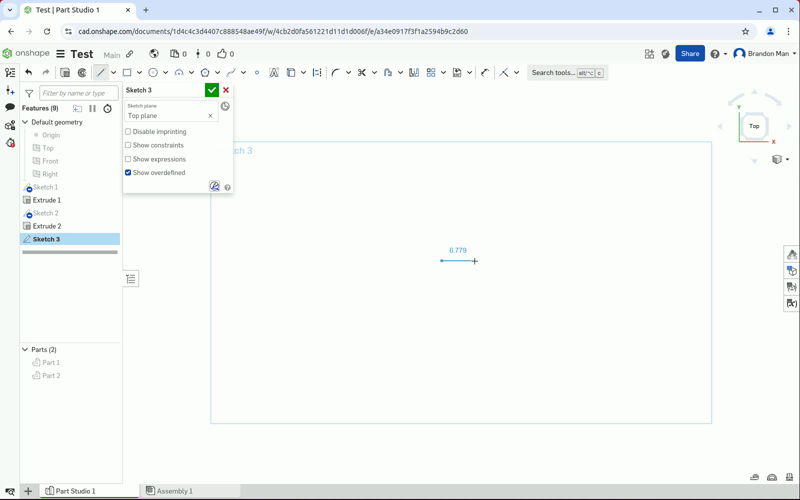
click(474, 260)
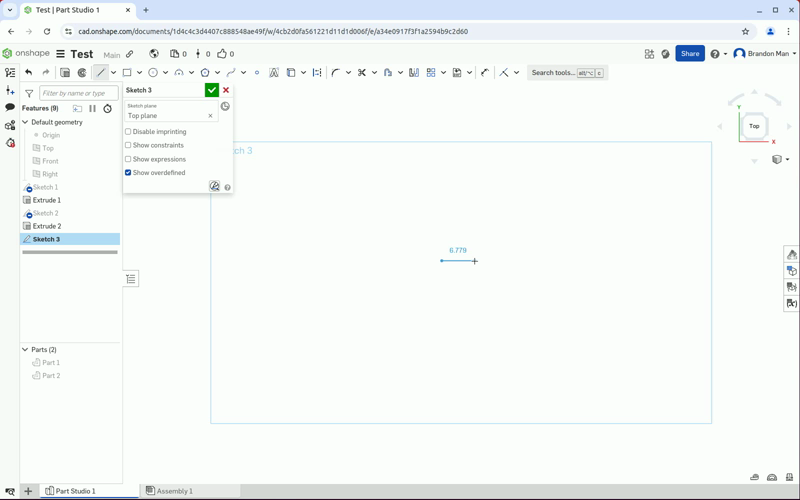
key_up(shift)
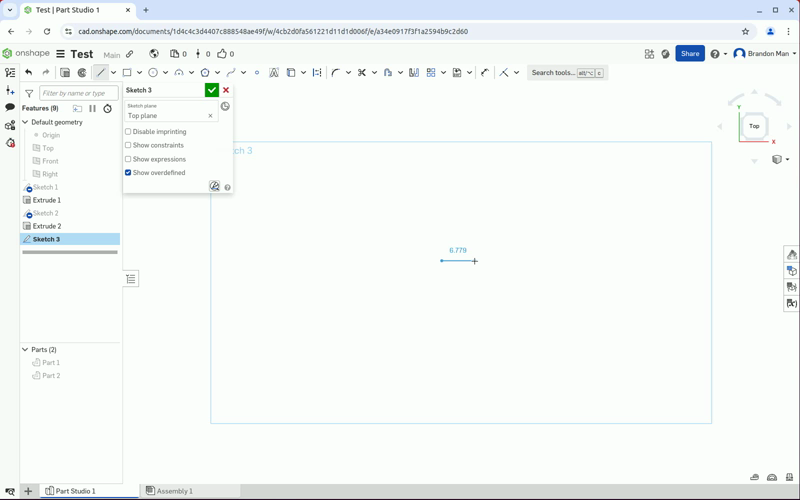
key_down(shift)
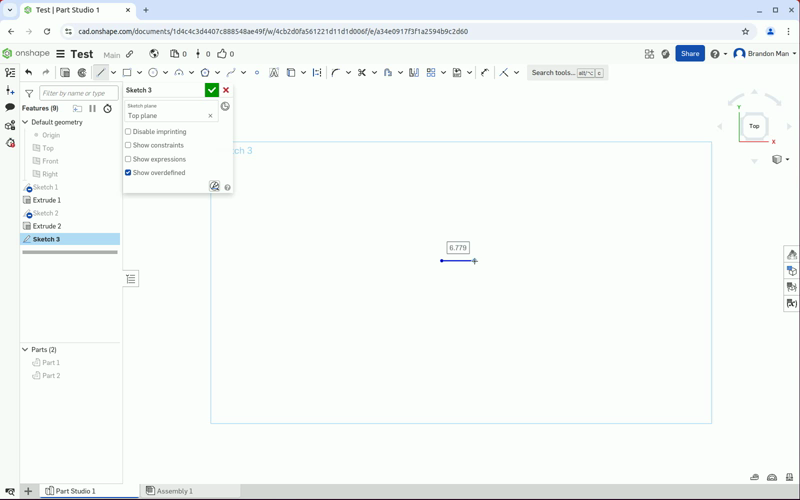
mouse_move(504, 260)
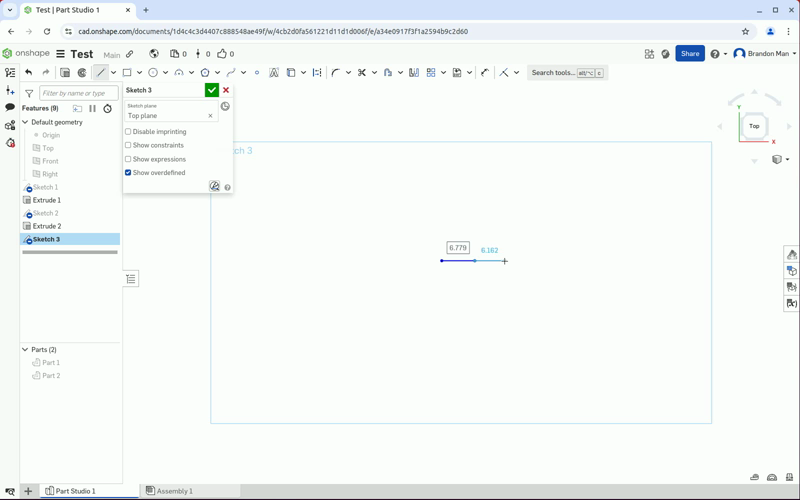
mouse_move(474, 239)
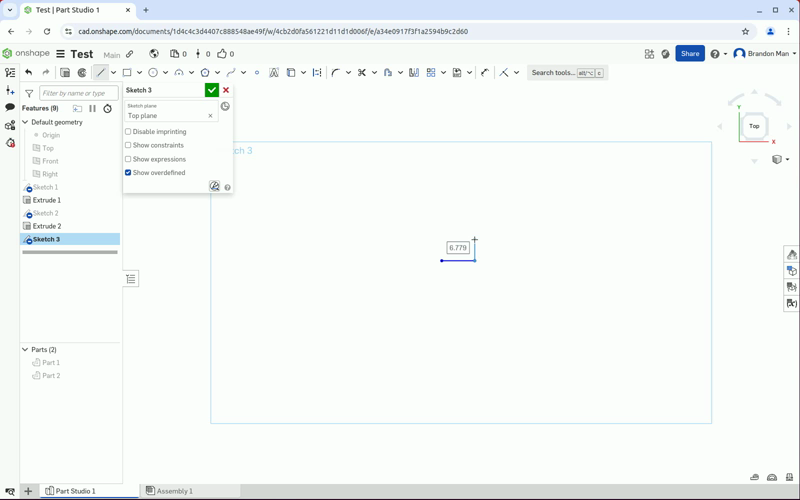
click(474, 239)
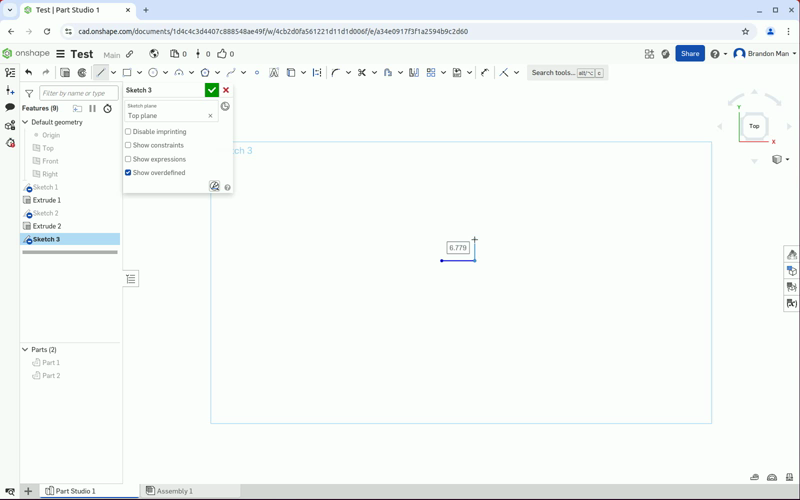
key_up(shift)
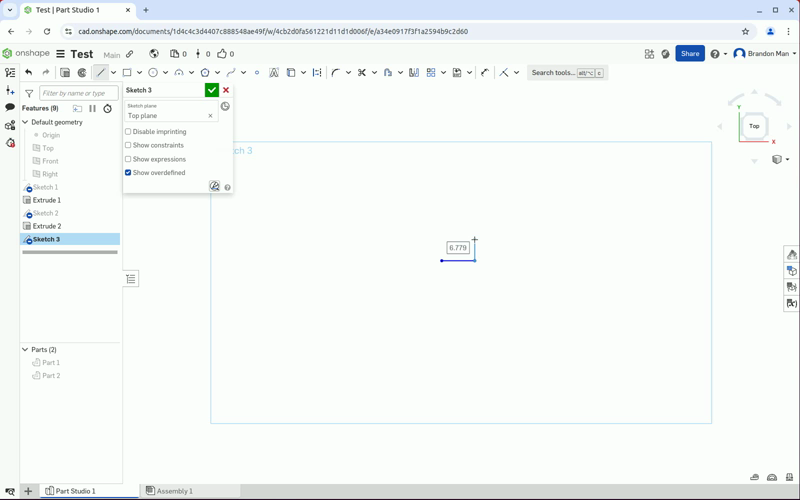
key_down(shift)
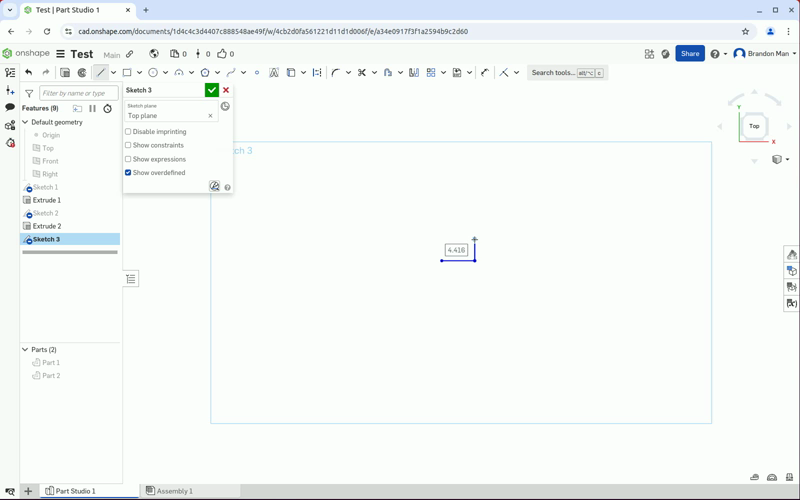
mouse_move(504, 239)
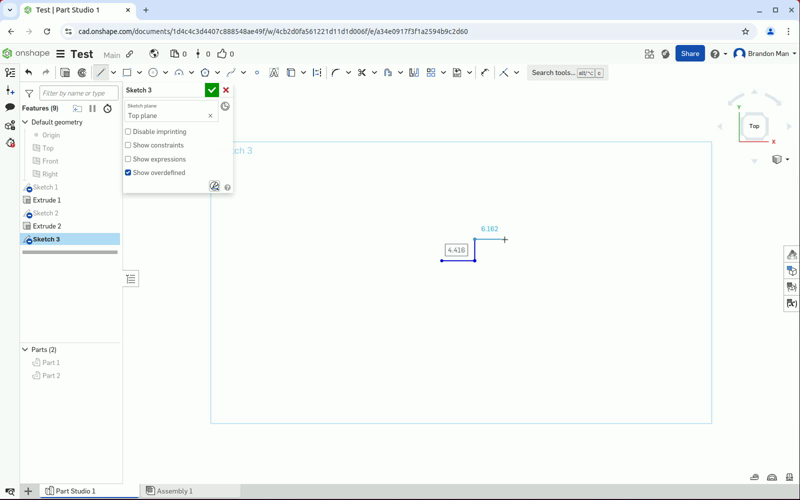
mouse_move(441, 239)
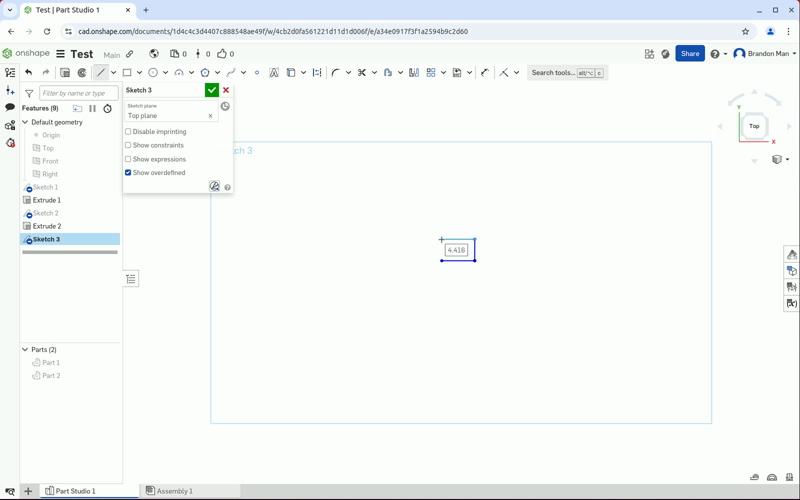
click(441, 239)
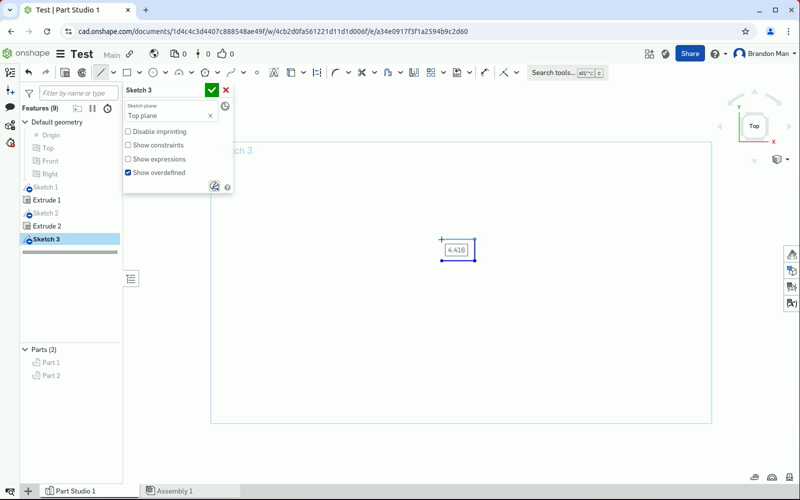
key_up(shift)
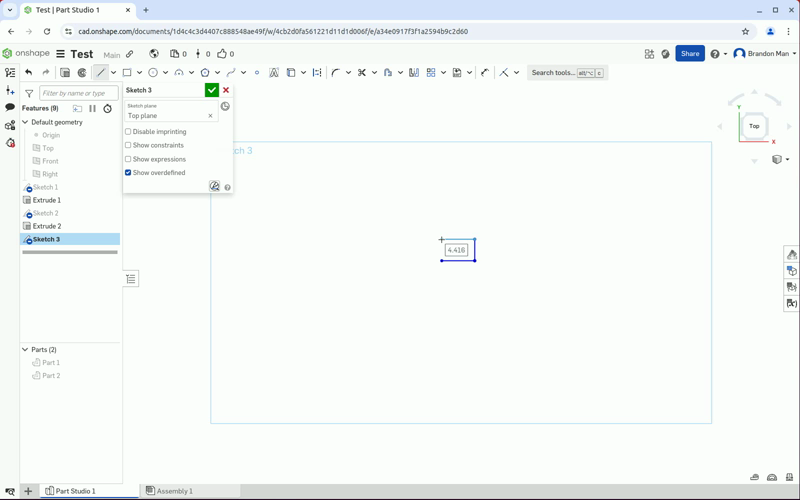
mouse_move(471, 239)
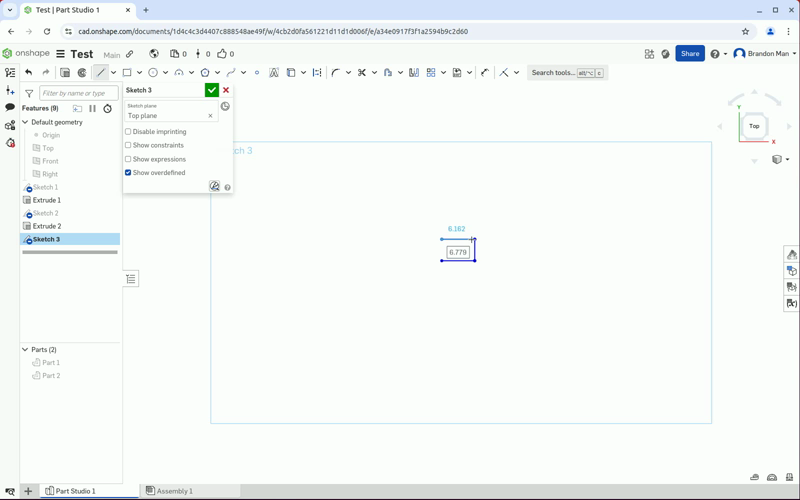
key_down(shift)
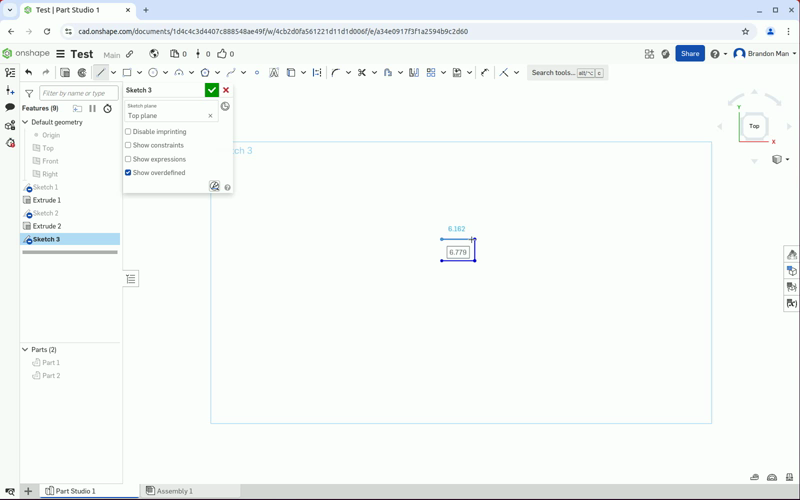
mouse_move(441, 260)
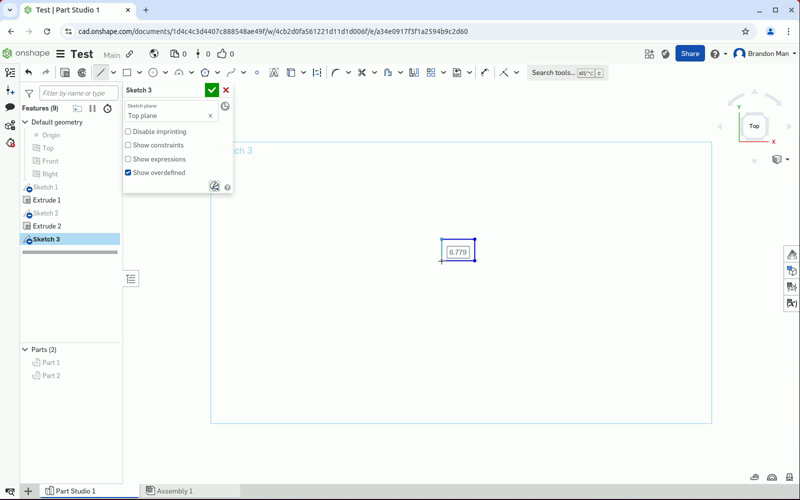
key_up(shift)
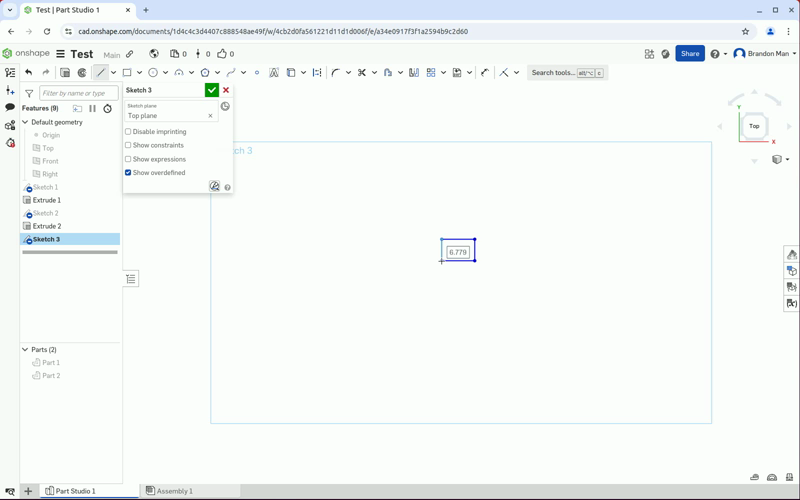
click(441, 260)
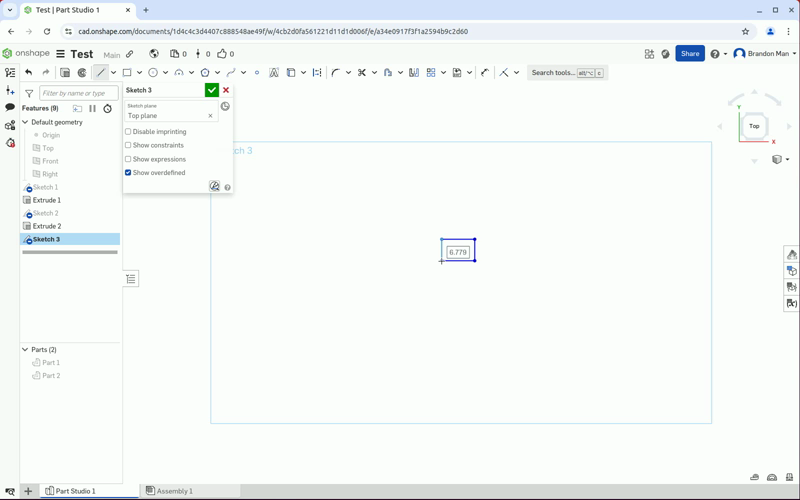
key(esc)
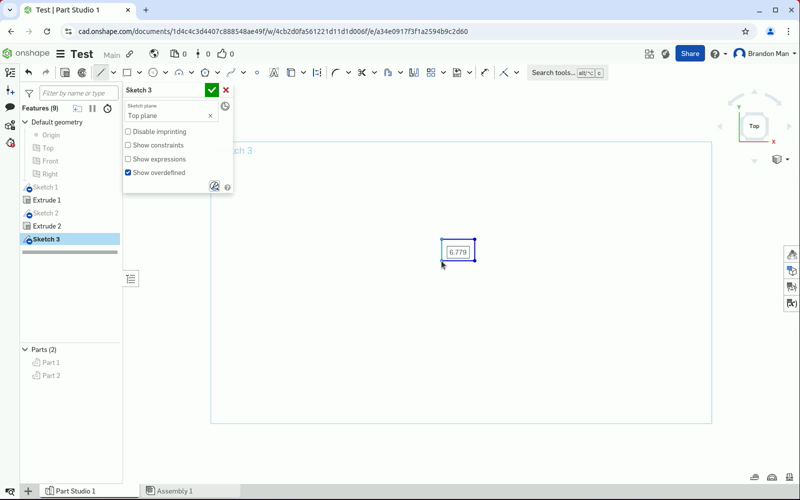
mouse_move(442, 259)
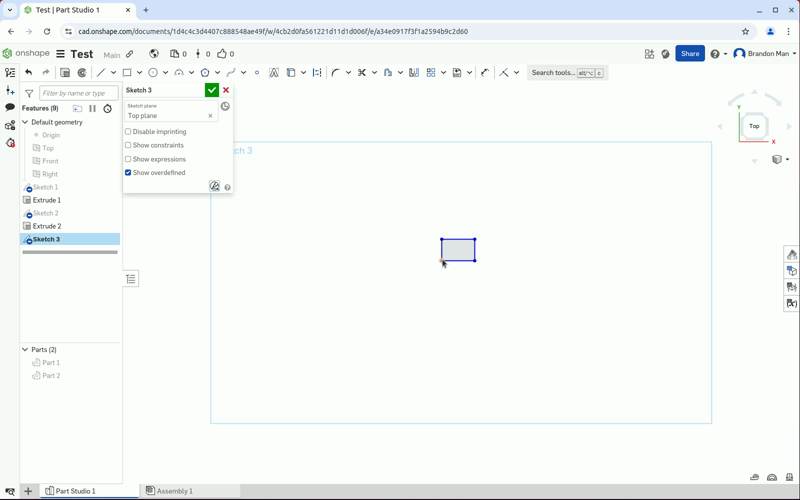
scroll(6)
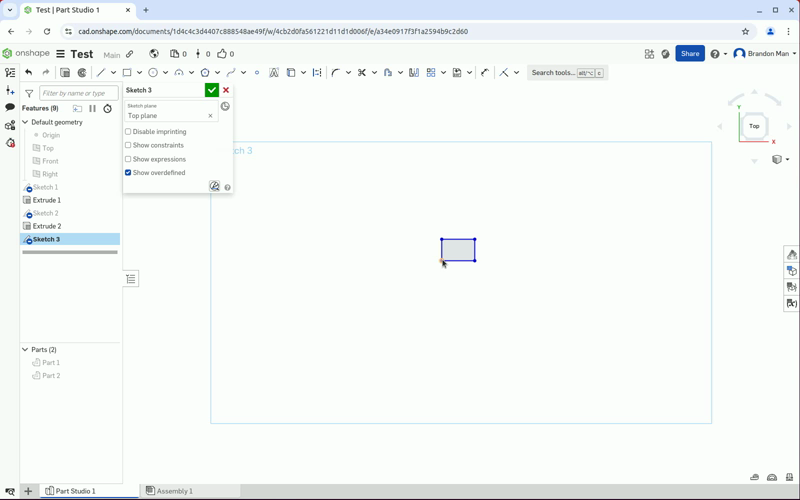
scroll(6)
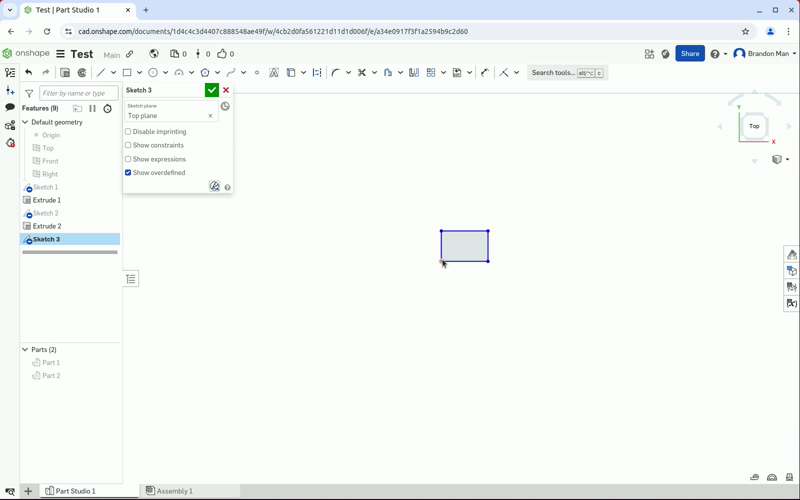
scroll(6)
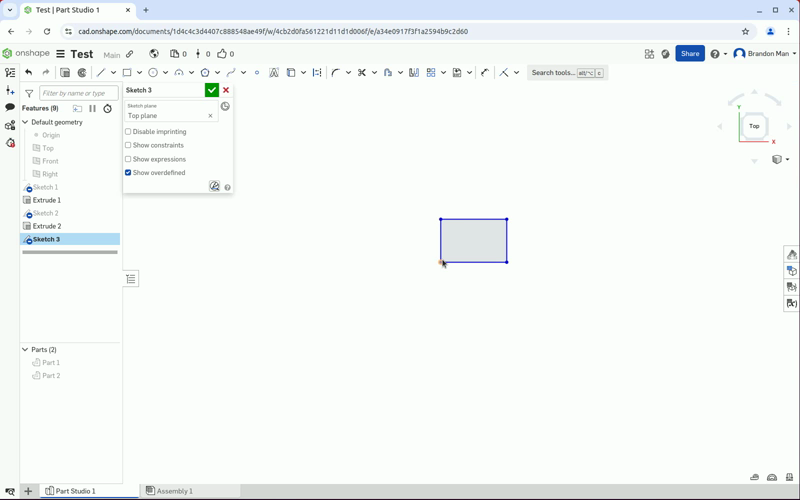
scroll(6)
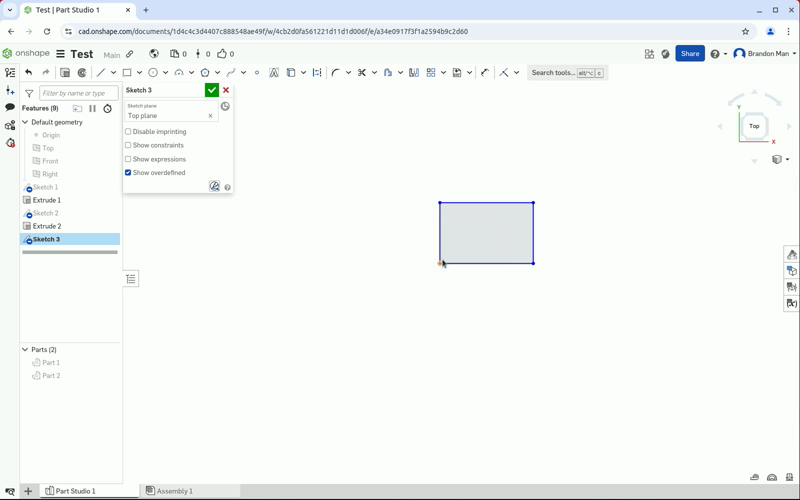
scroll(6)
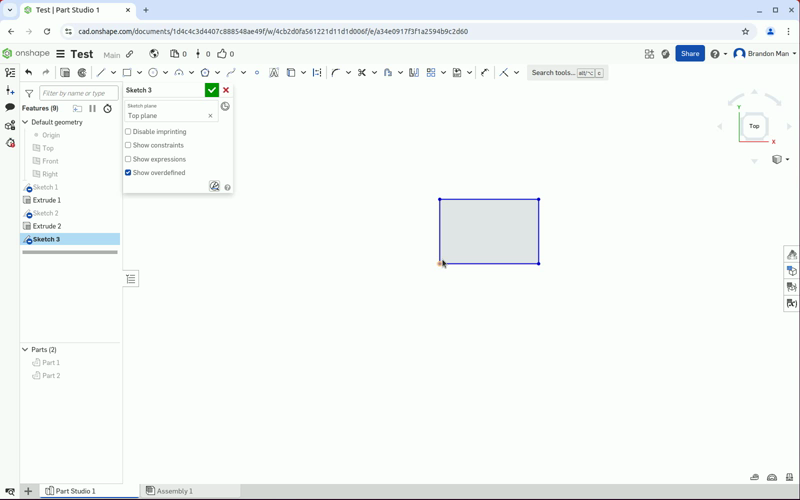
scroll(6)
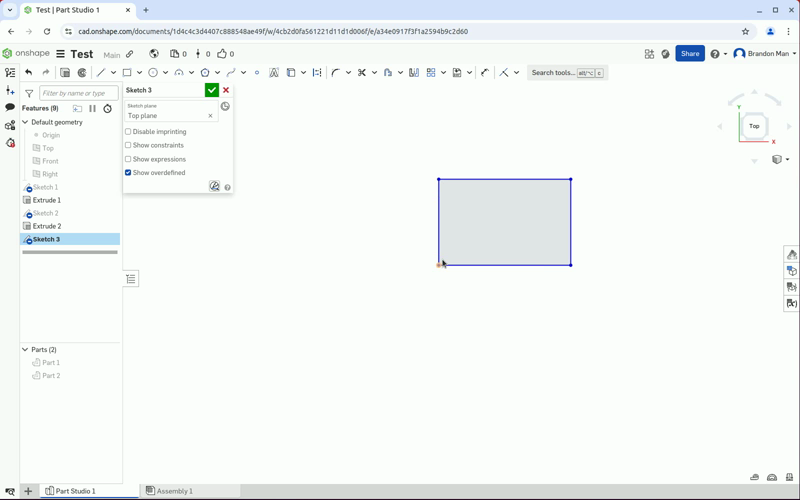
scroll(6)
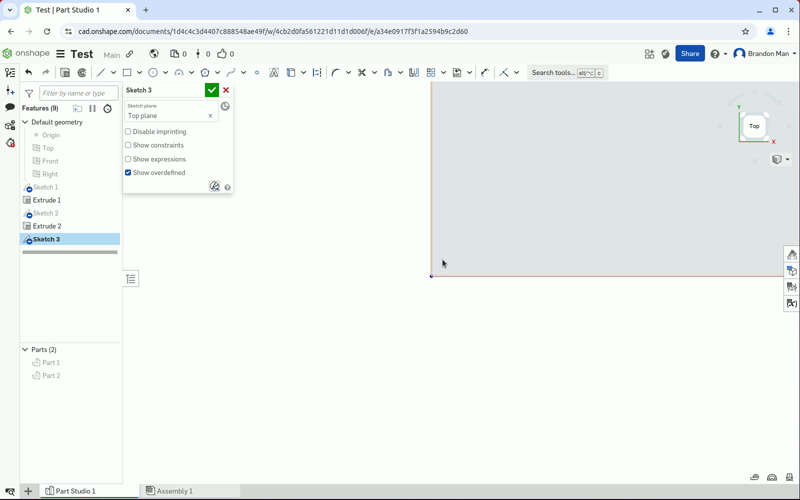
click(442, 259)
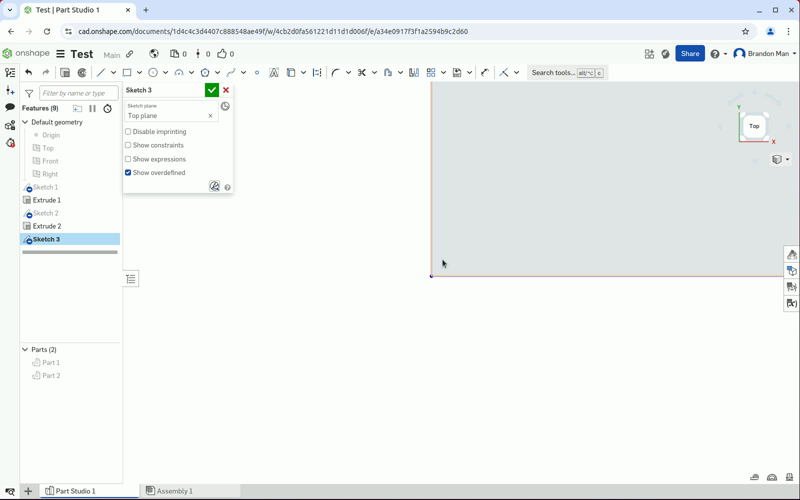
scroll(-6)
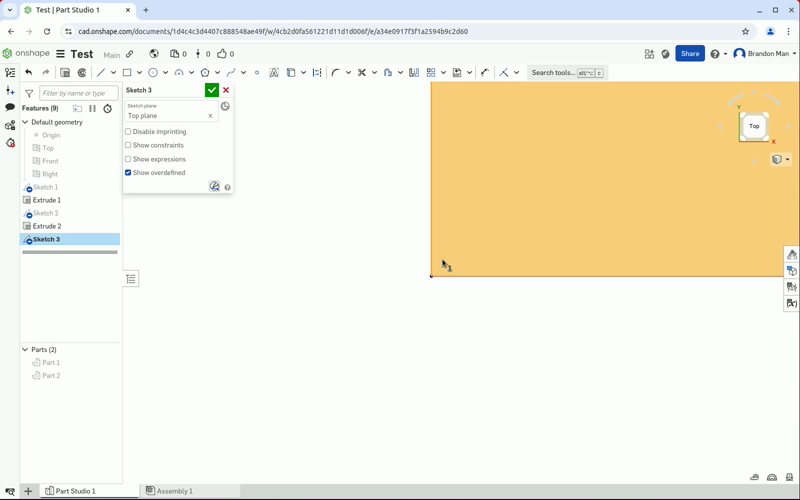
scroll(-6)
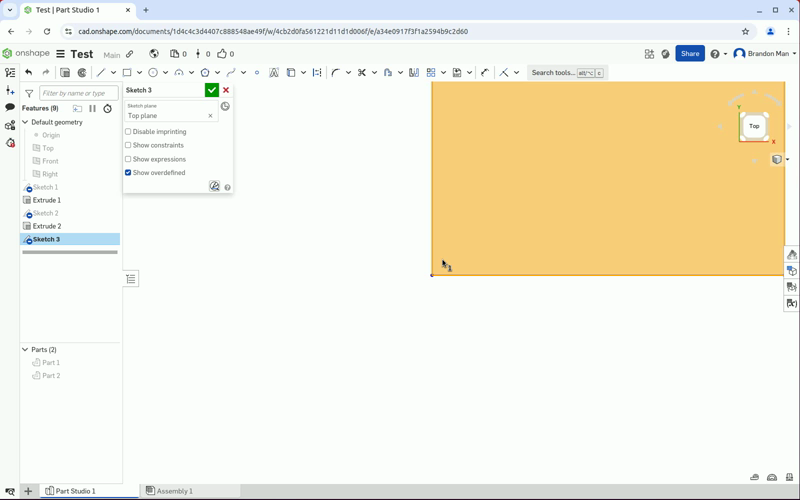
scroll(-6)
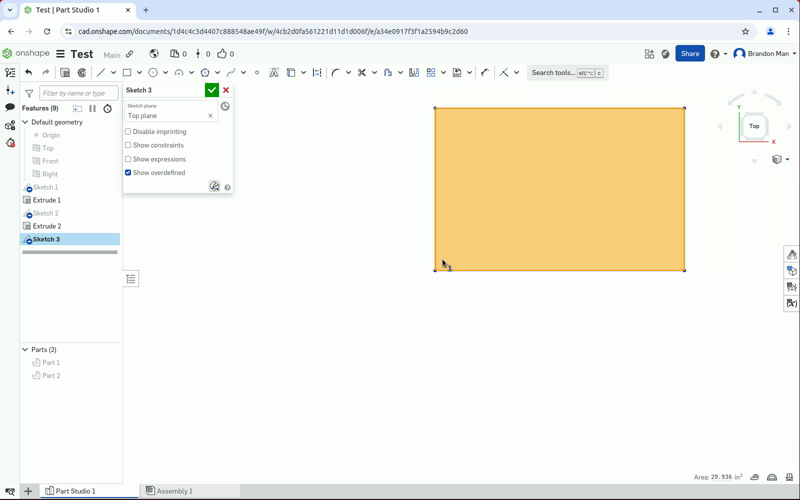
scroll(-6)
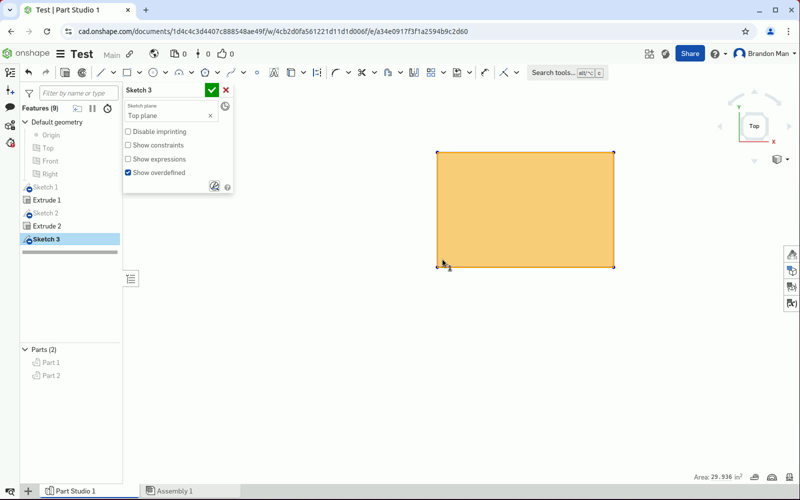
scroll(-6)
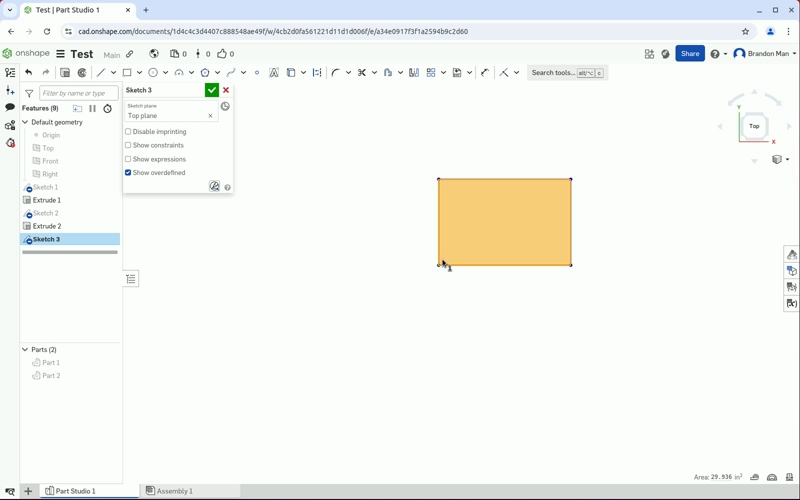
scroll(-6)
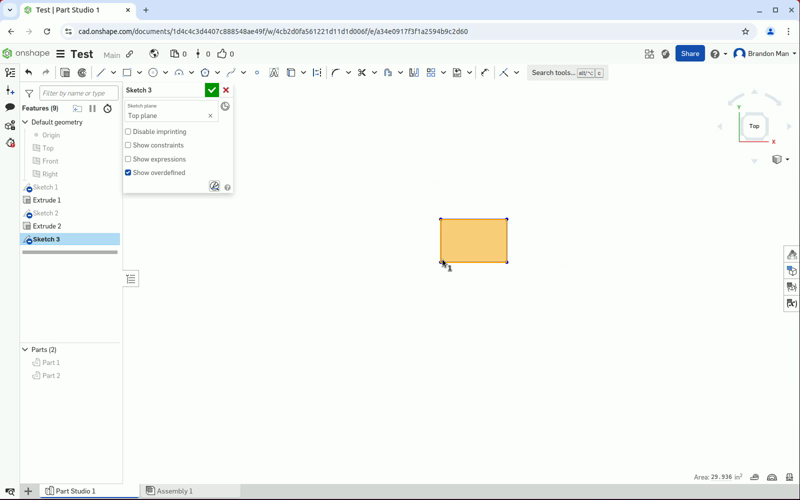
scroll(-6)
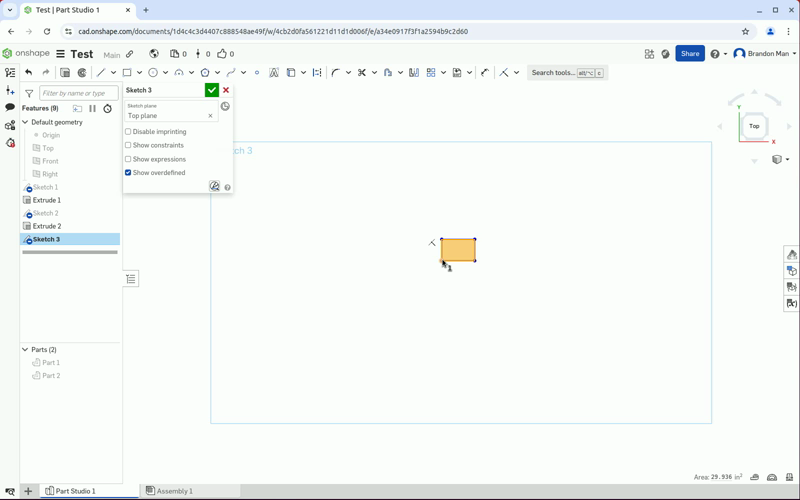
mouse_move(73, 352)
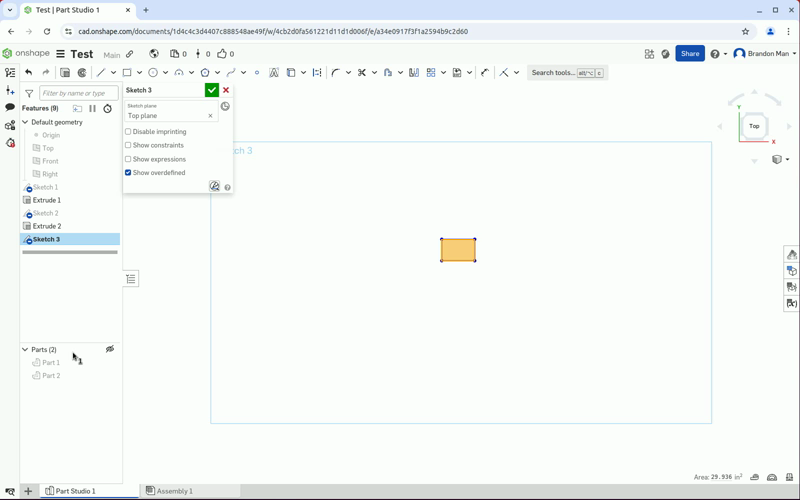
key(shift+y)
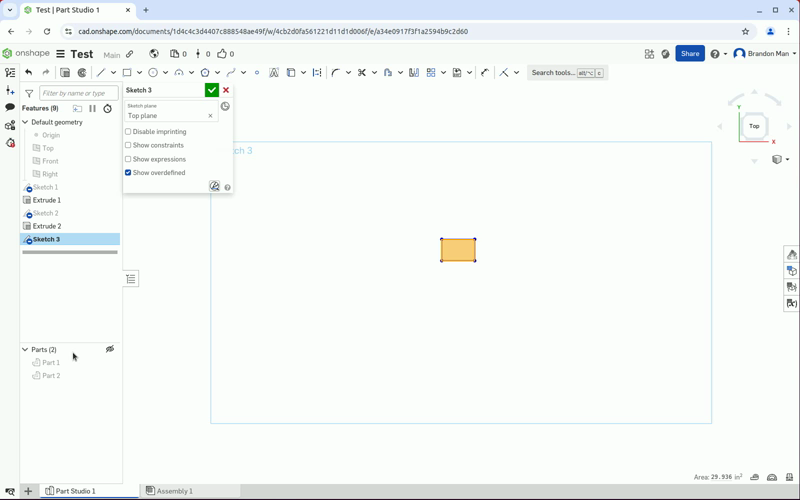
key(shift+e)
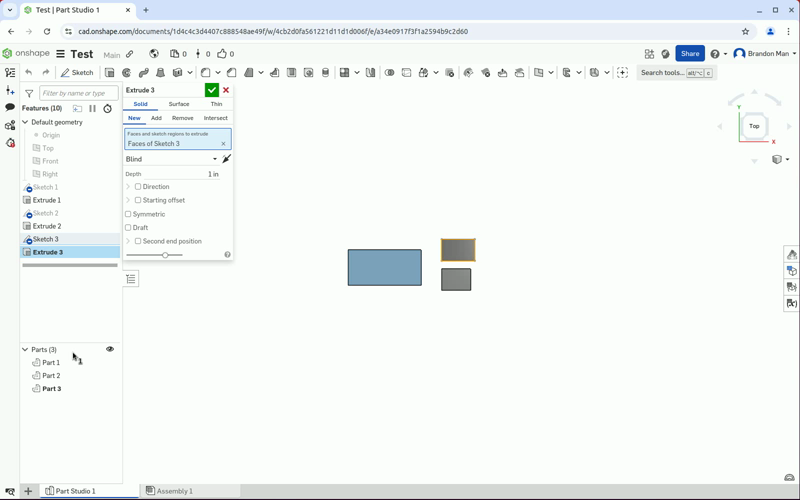
mouse_move(143, 106)
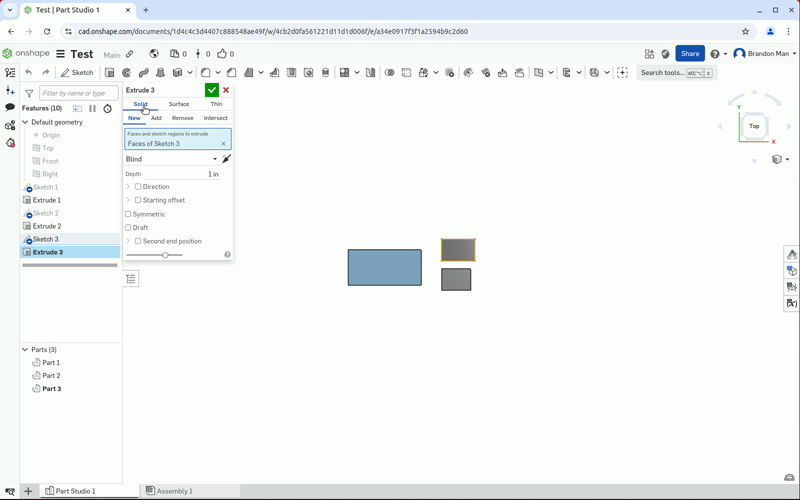
click(143, 106)
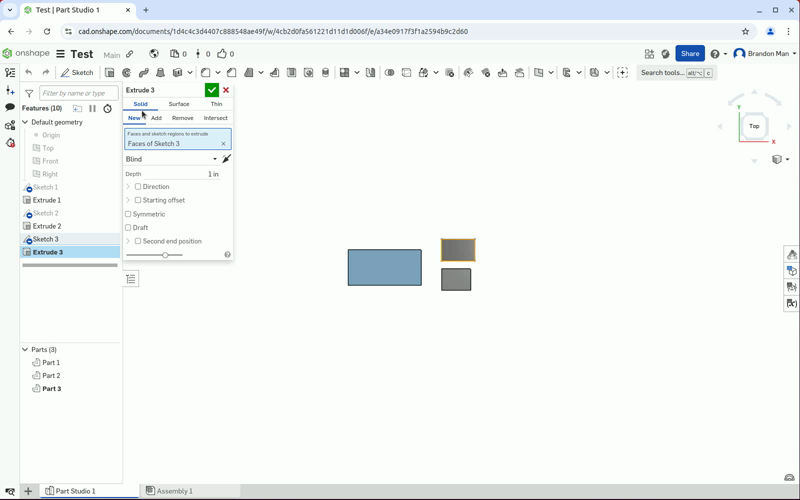
mouse_move(137, 120)
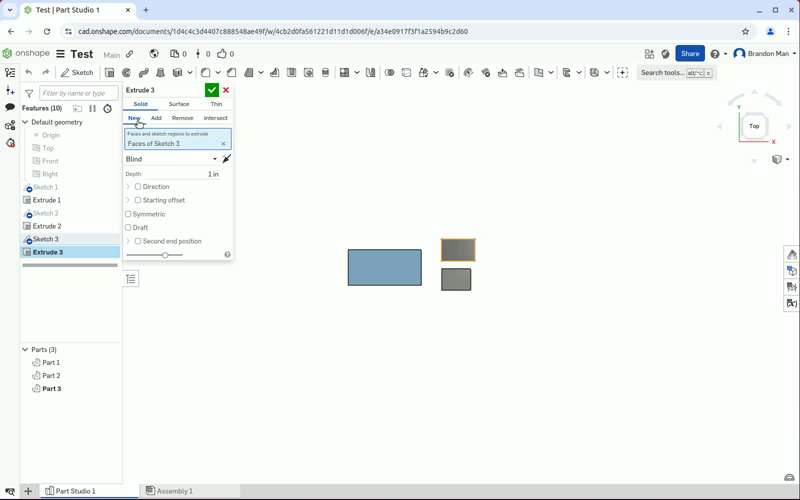
click(137, 120)
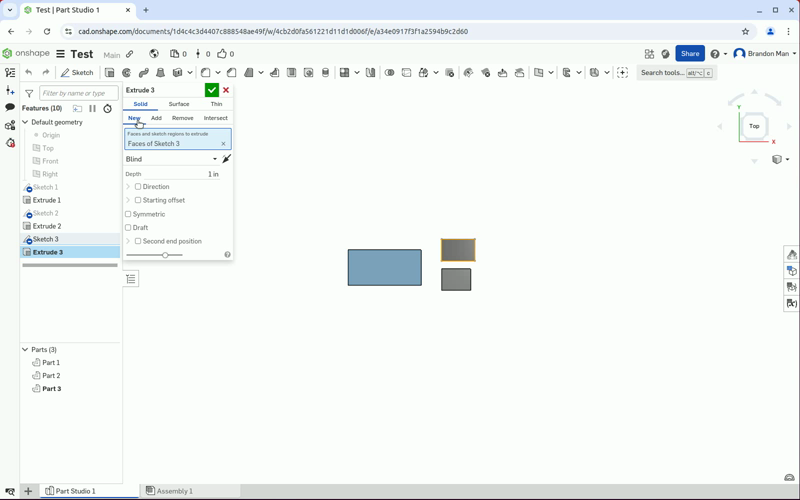
key(tab, 4)
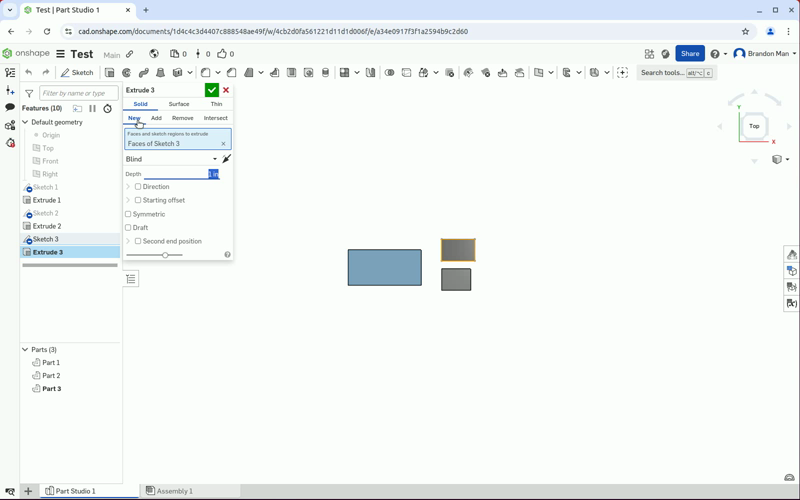
text(-0.241)
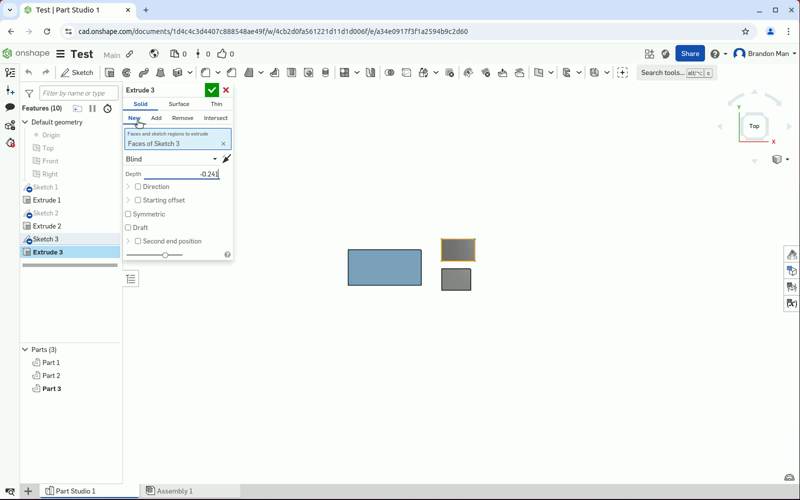
key(enter)
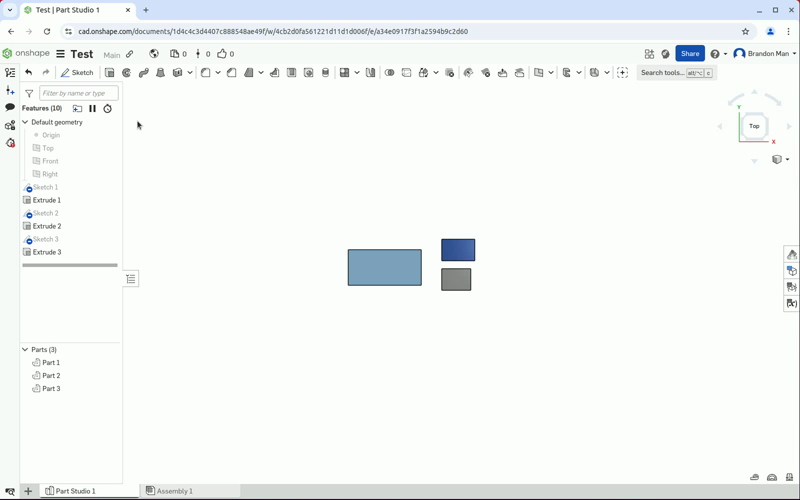
key(shift+h)
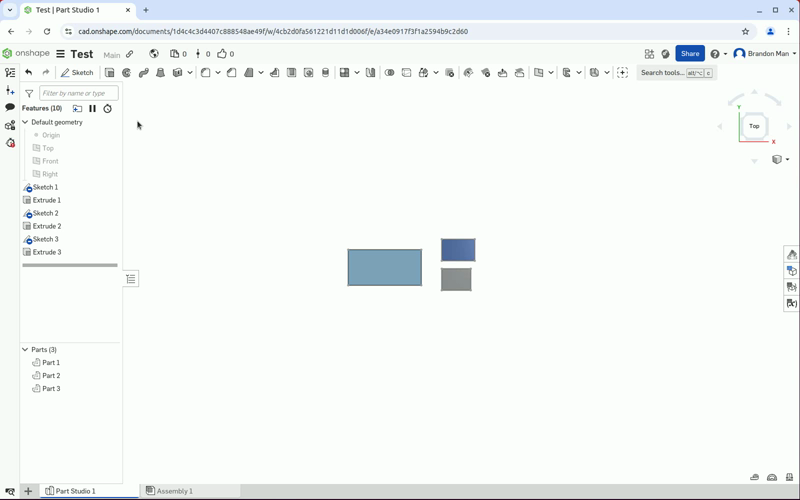
key(shift+h)
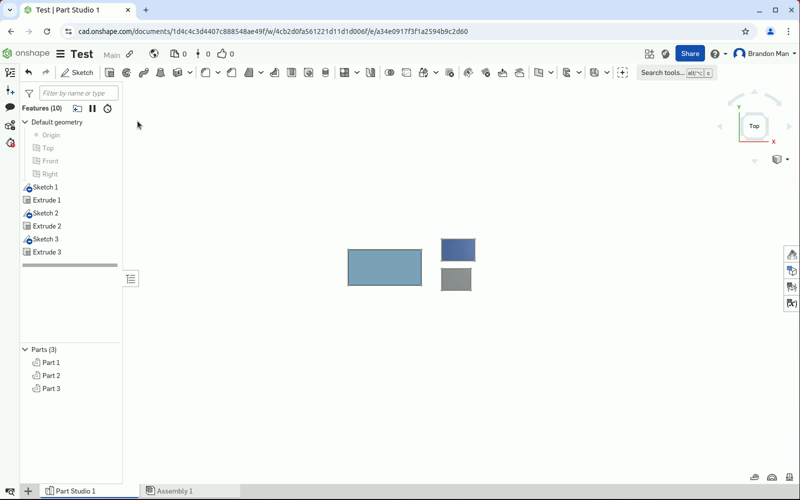
key(shift+7)
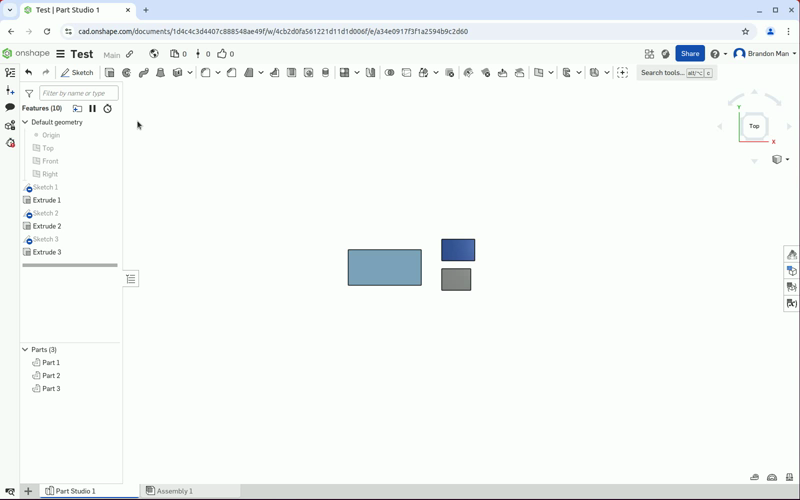
key(up, 3)
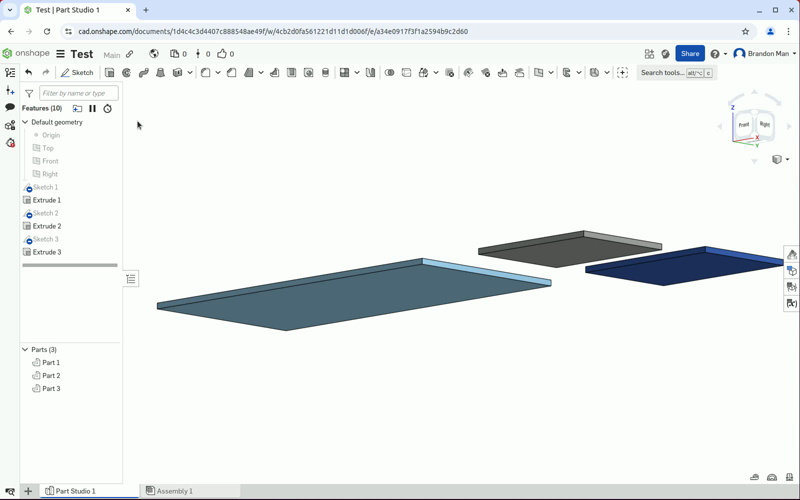
key(left, 3)
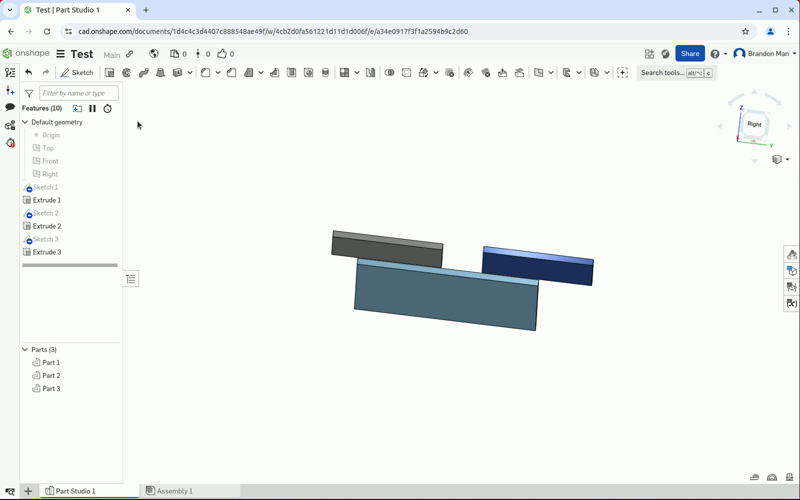
key(right, 3)
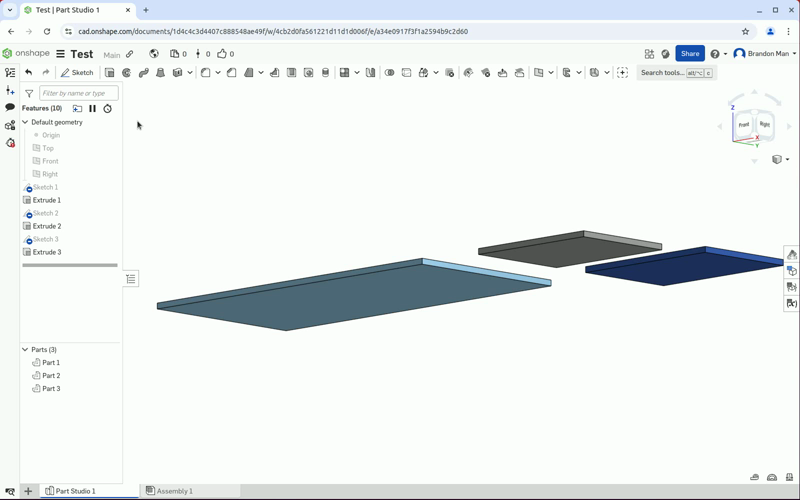
key(down, 3)
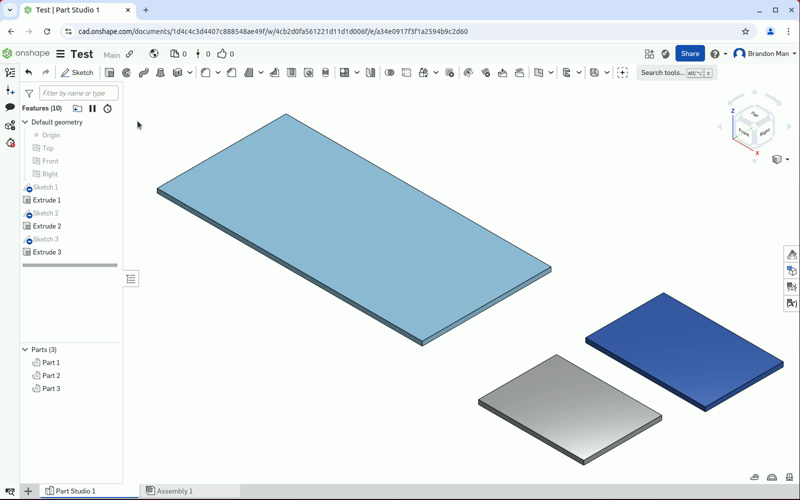
mouse_move(73, 189)
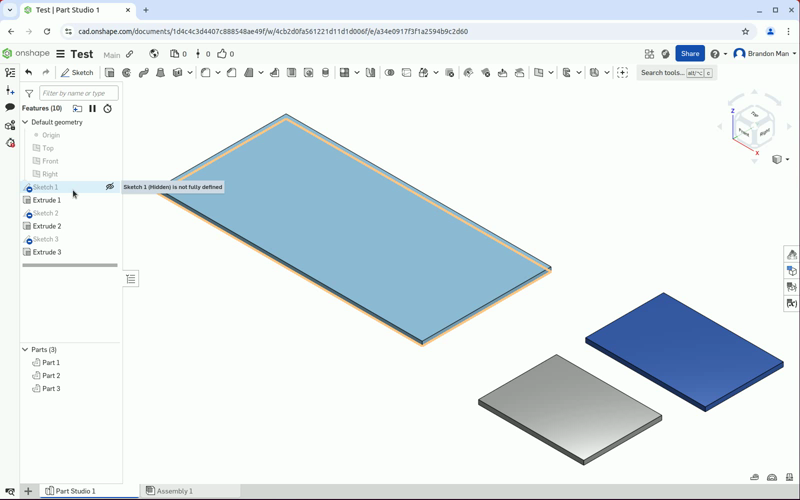
click(73, 189)